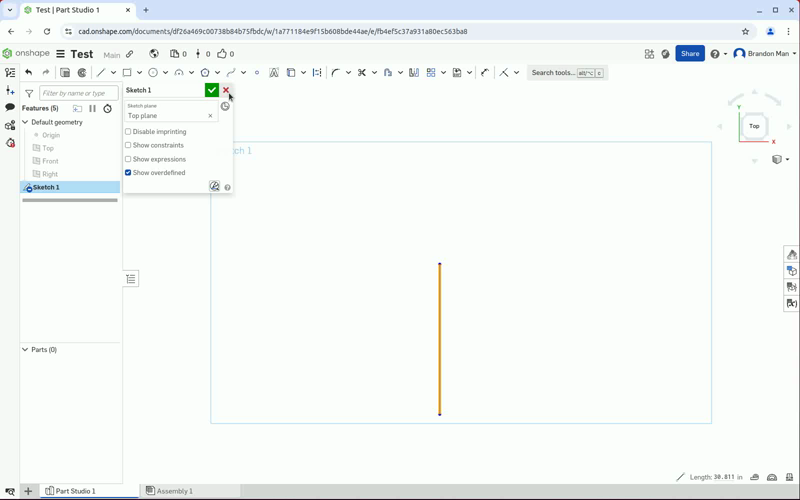
key(shift+h)
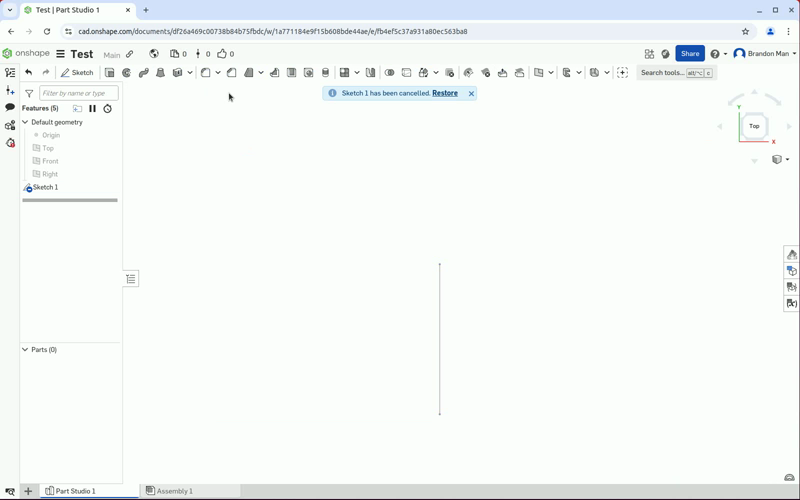
key(shift+s)
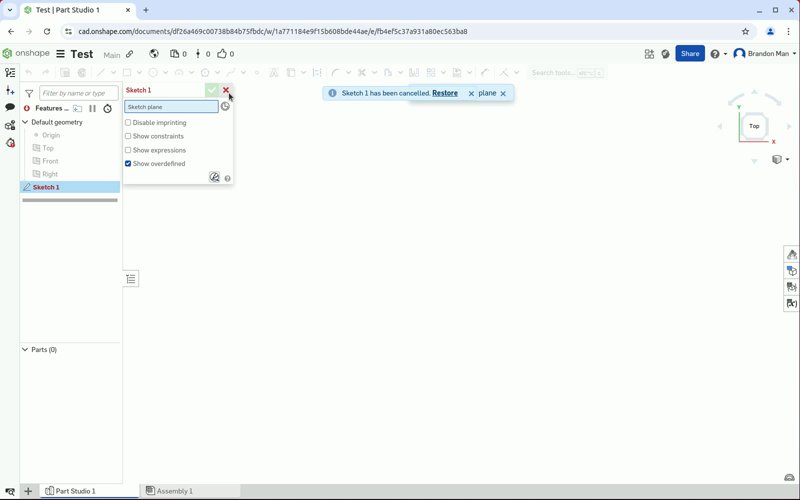
mouse_move(73, 150)
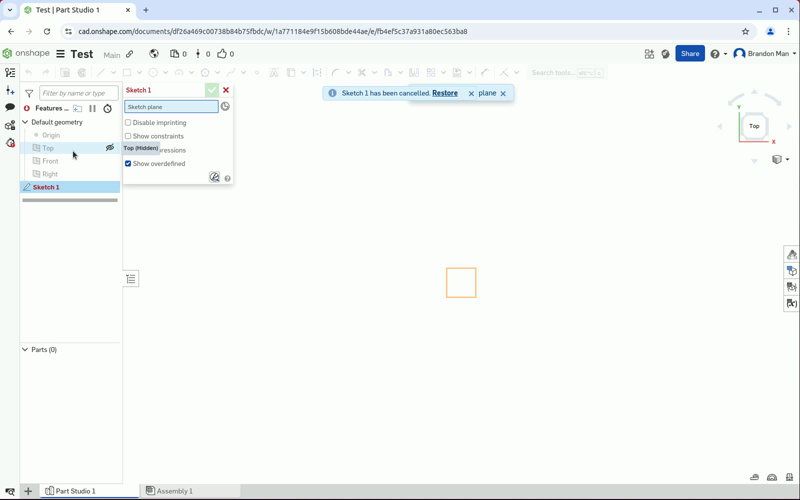
click(73, 150)
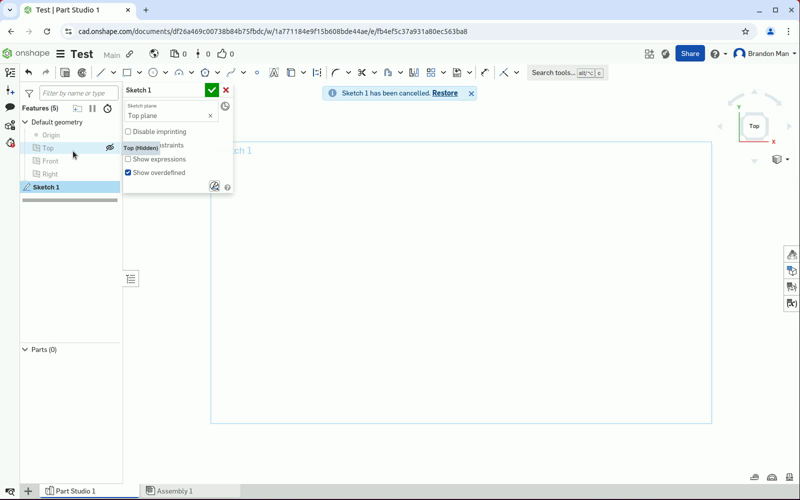
mouse_move(73, 352)
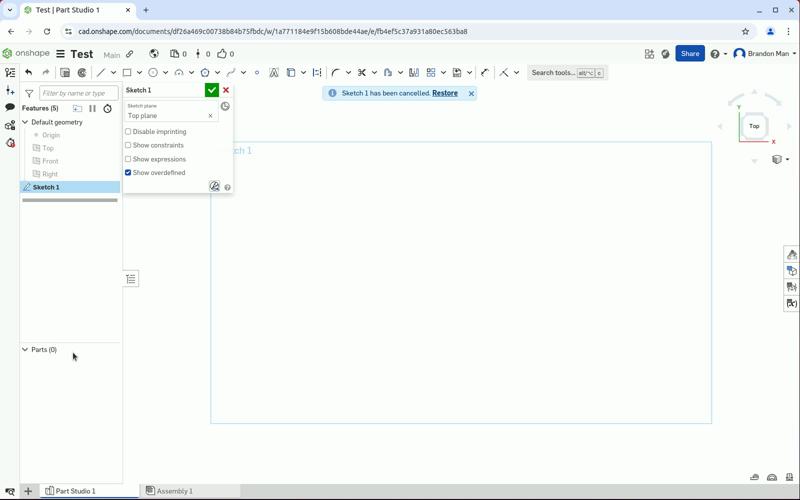
key(y)
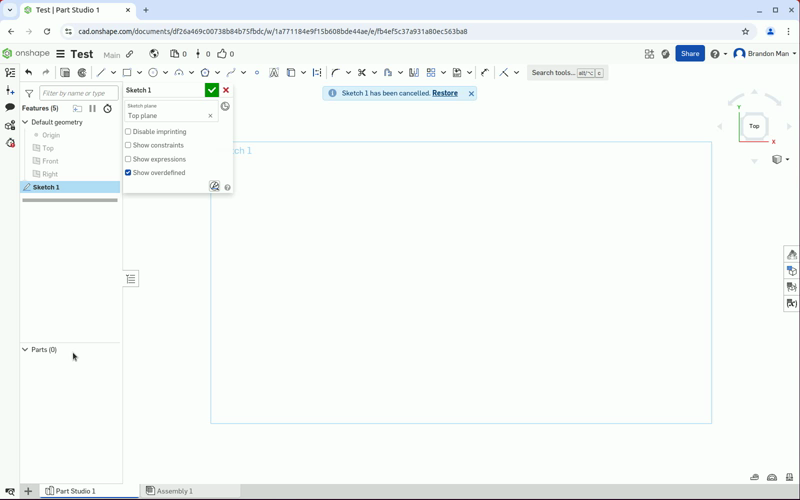
key(l)
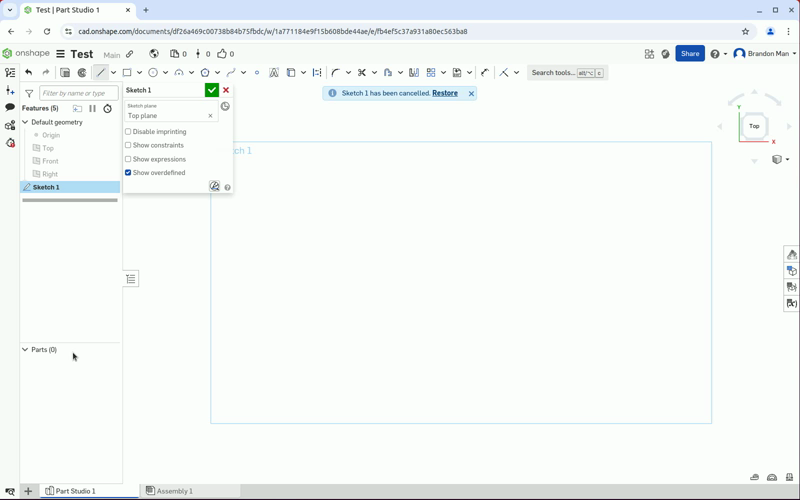
key_down(shift)
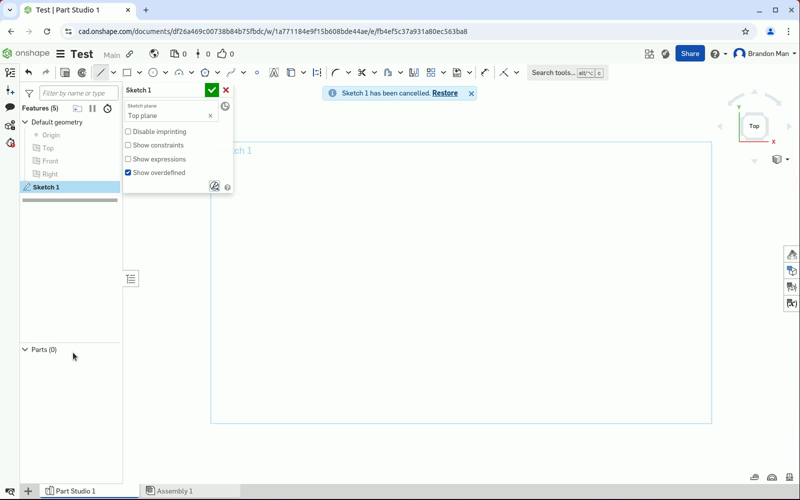
mouse_move(460, 395)
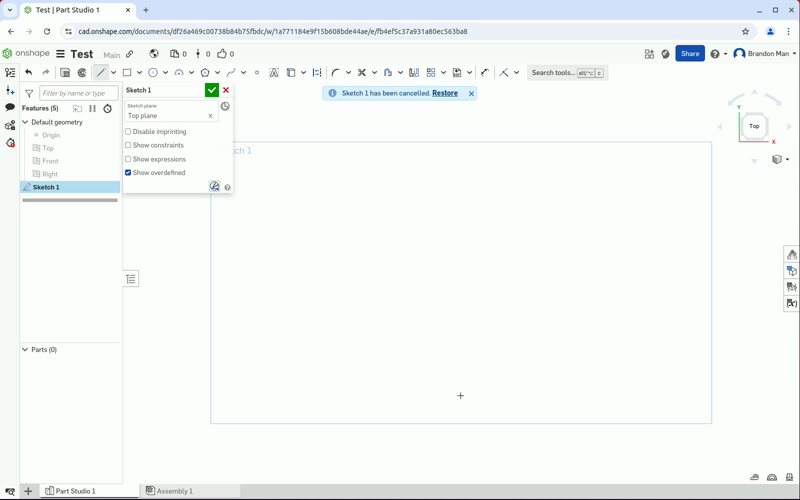
click(460, 395)
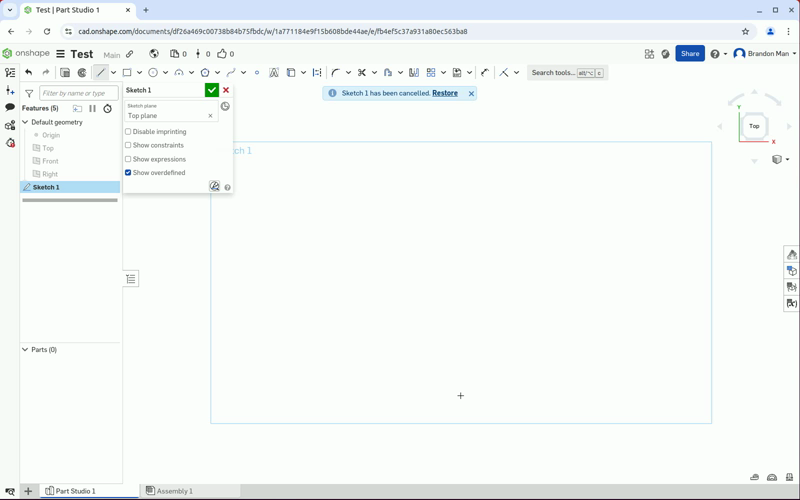
key_up(shift)
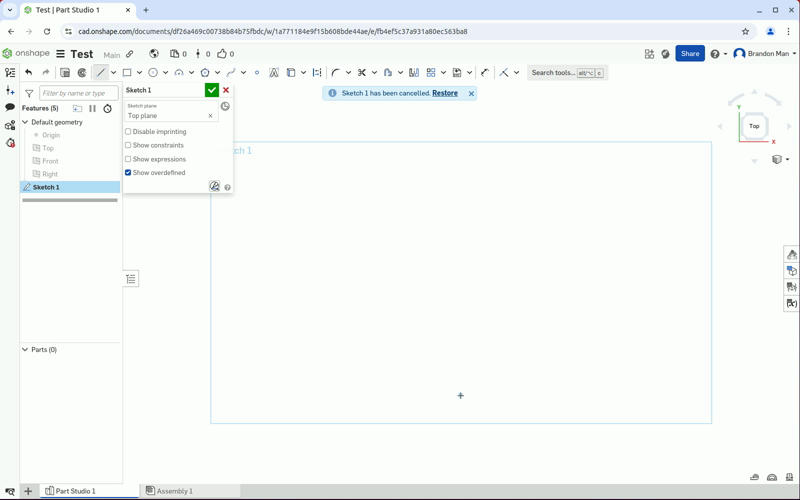
key_down(shift)
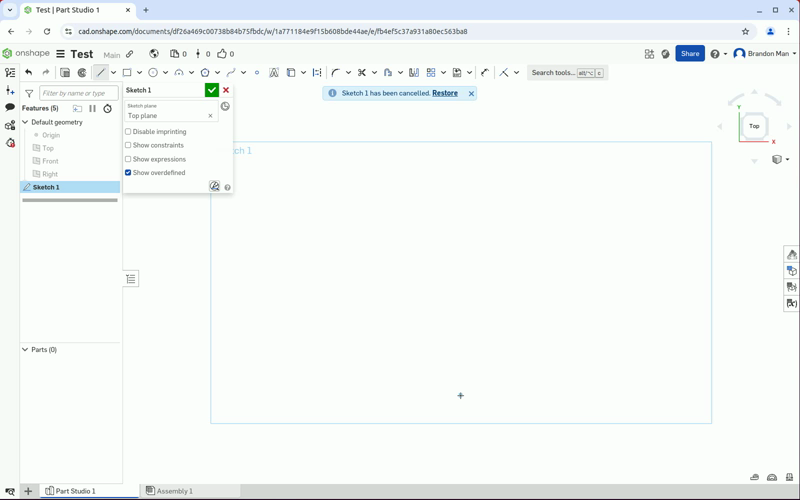
mouse_move(490, 395)
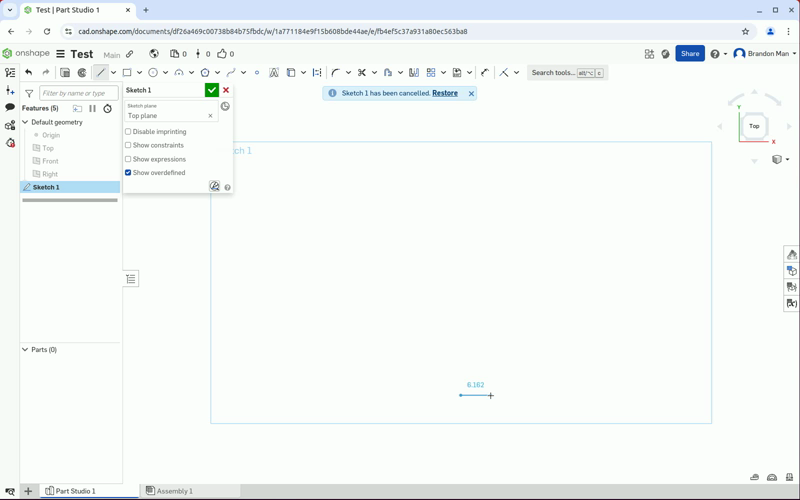
mouse_move(517, 395)
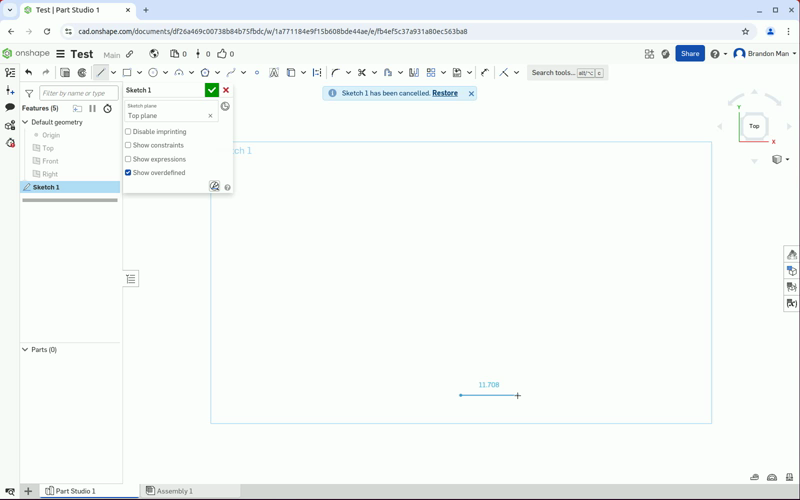
click(517, 395)
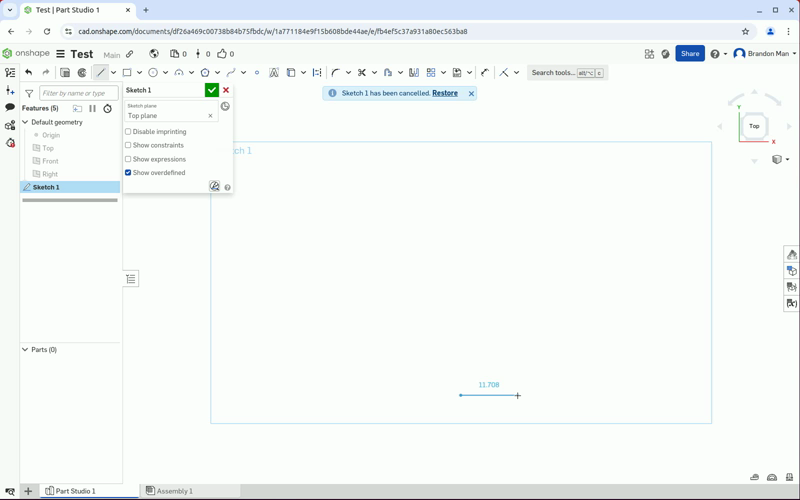
key_up(shift)
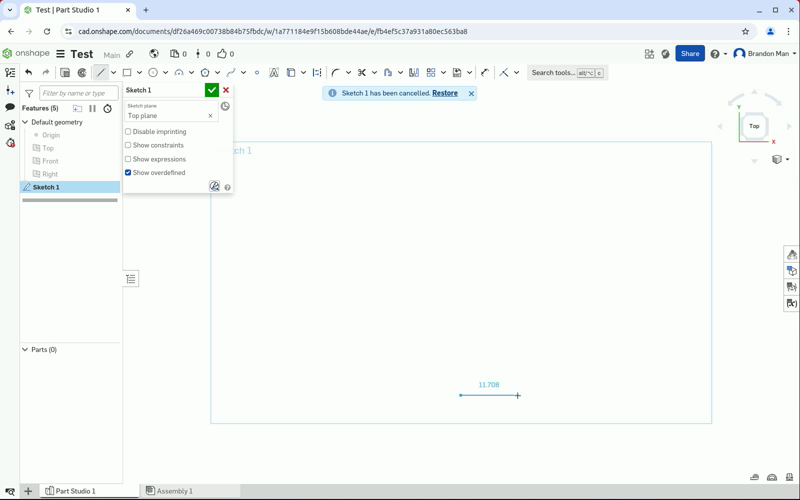
key_down(shift)
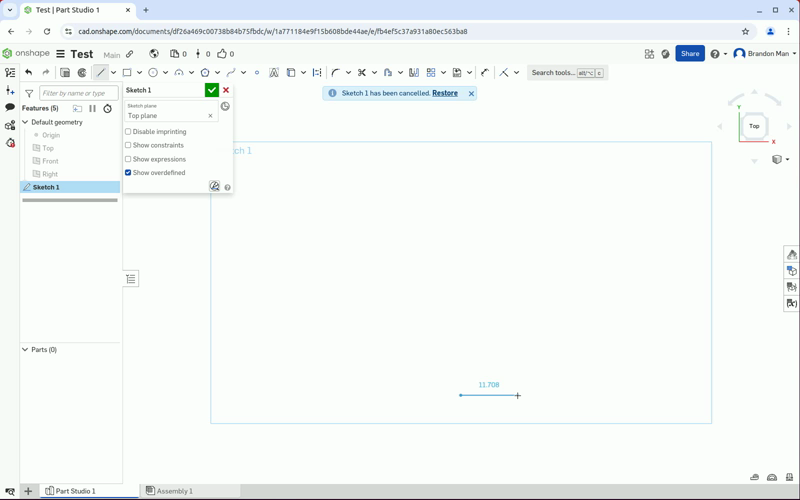
mouse_move(517, 282)
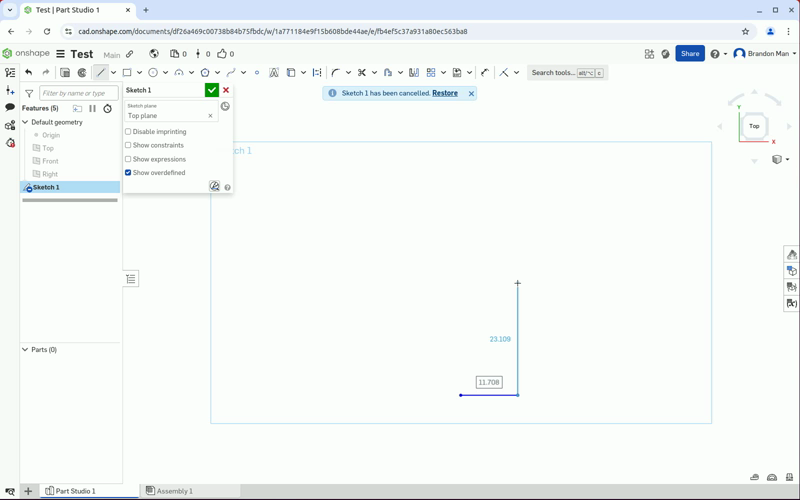
click(517, 282)
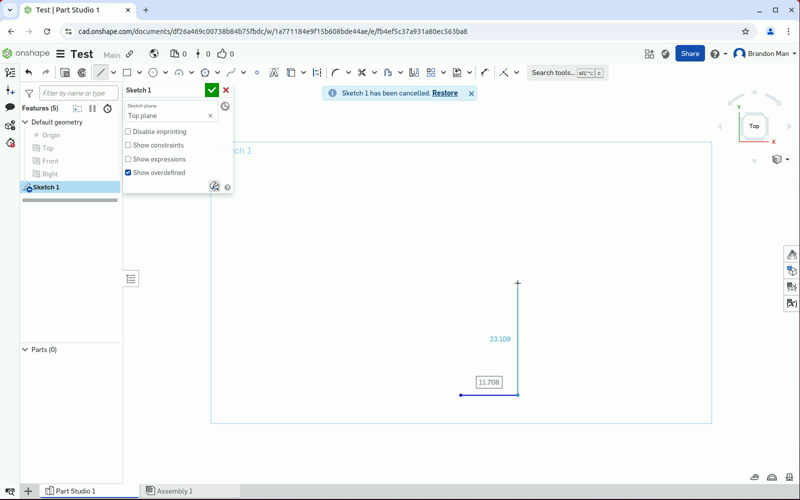
key_up(shift)
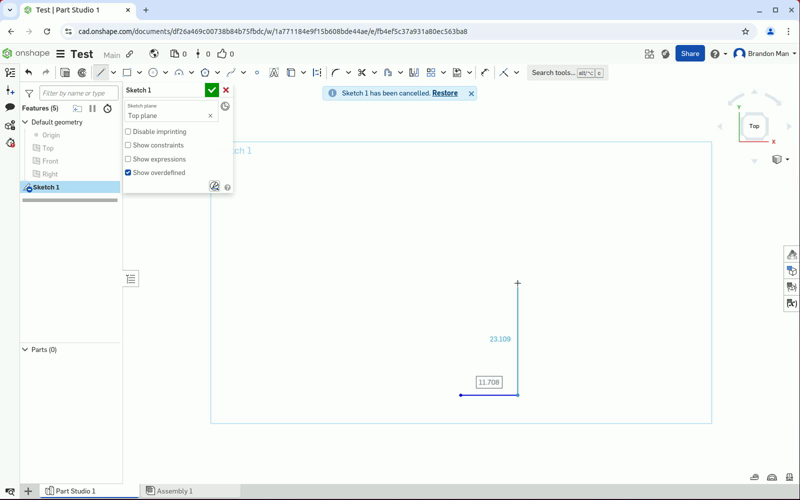
key_down(shift)
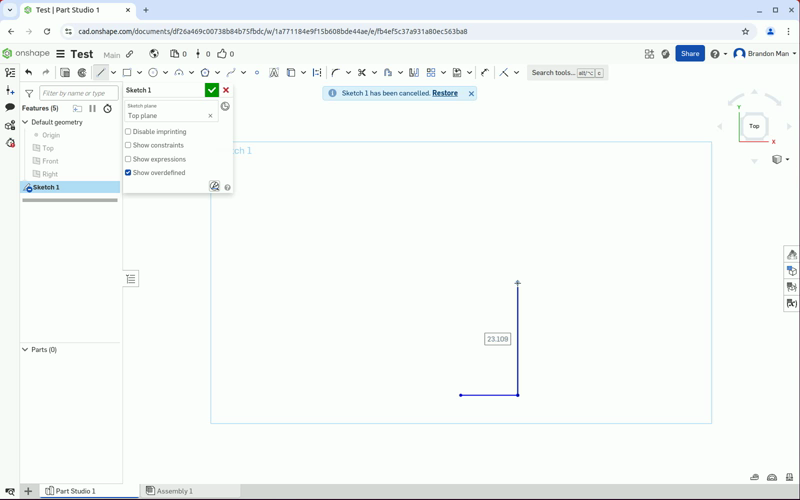
mouse_move(547, 282)
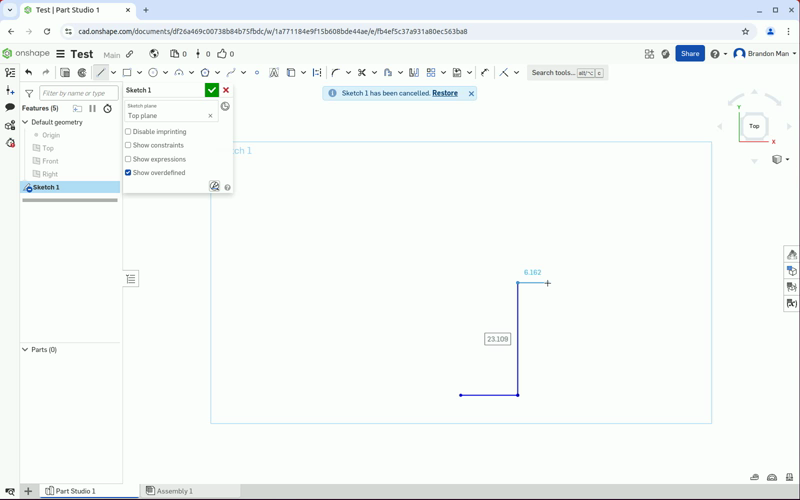
mouse_move(460, 282)
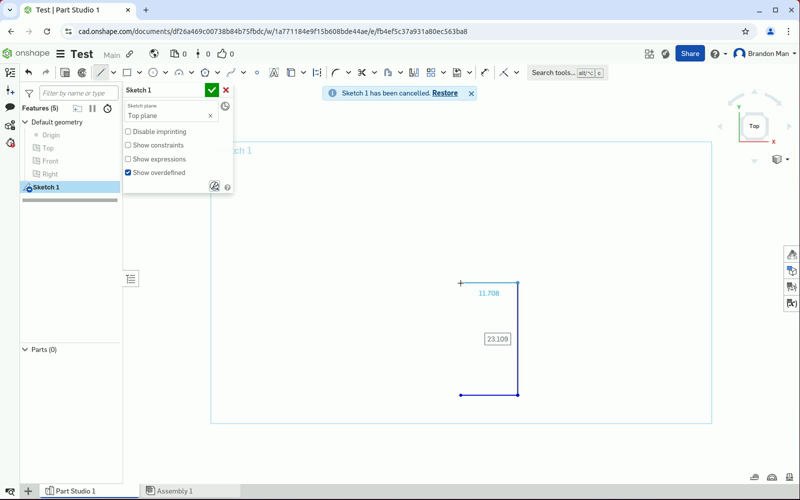
click(460, 282)
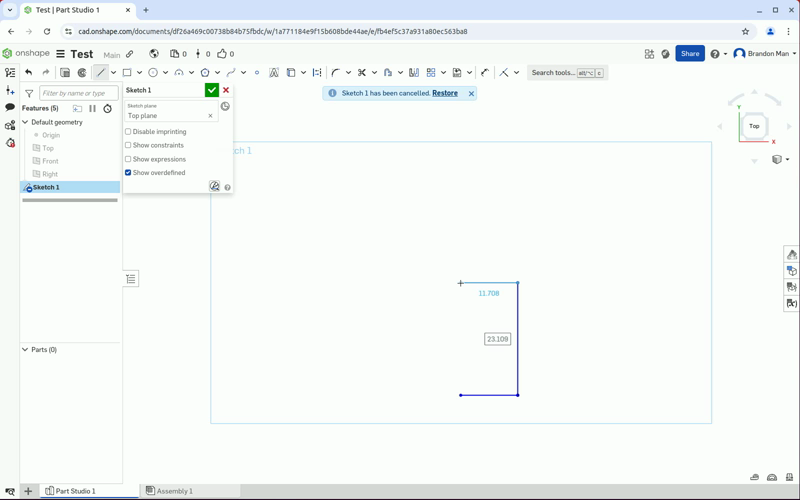
key_up(shift)
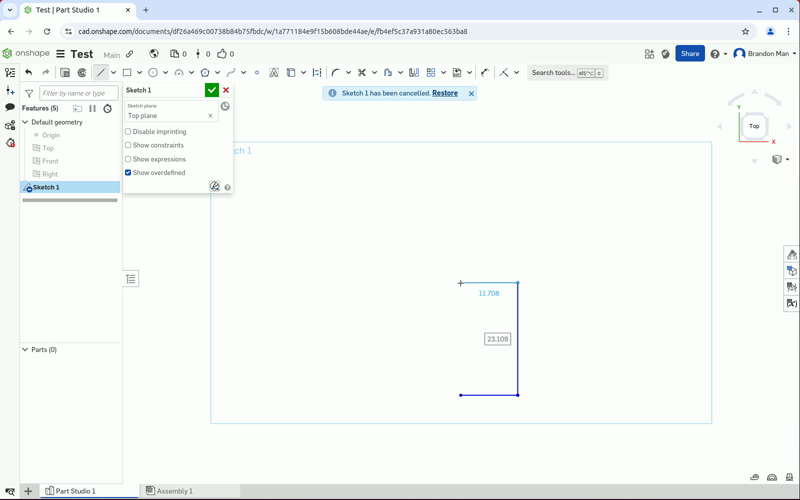
key_down(shift)
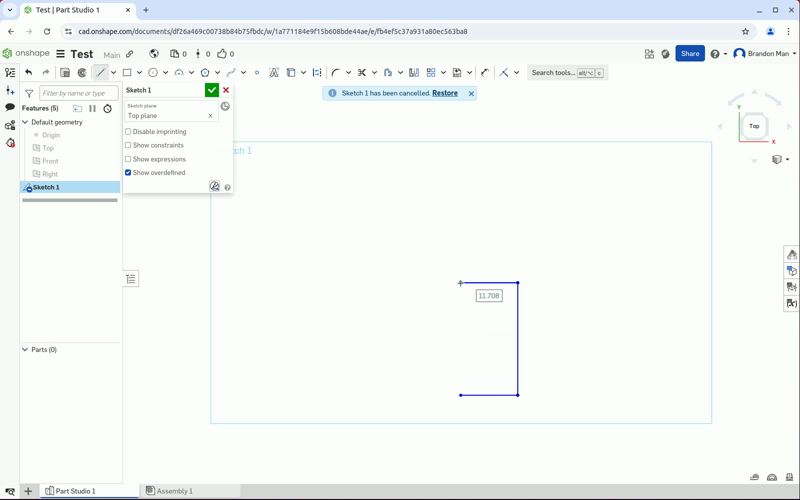
mouse_move(460, 395)
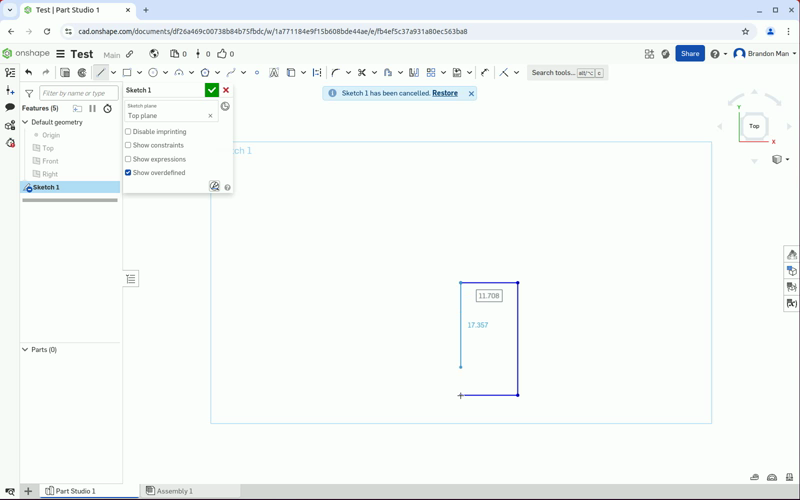
key_up(shift)
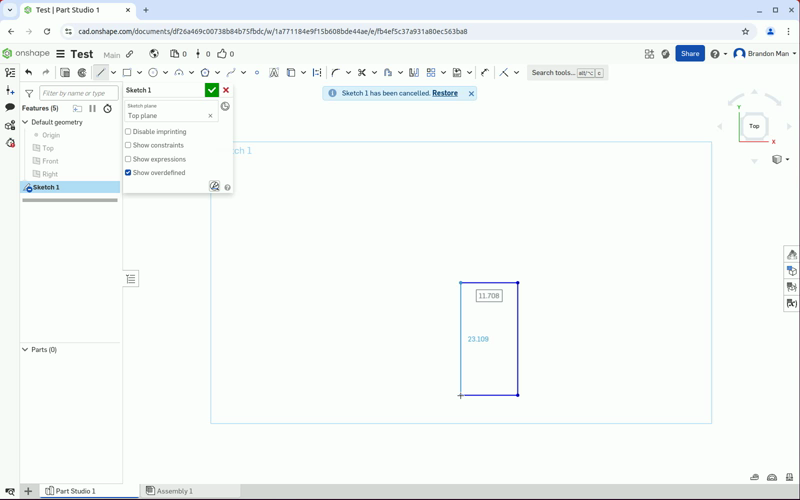
click(460, 395)
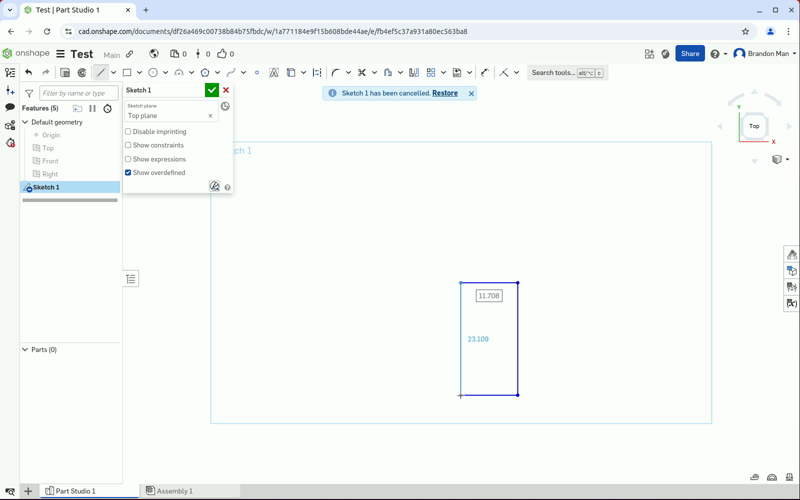
key(esc)
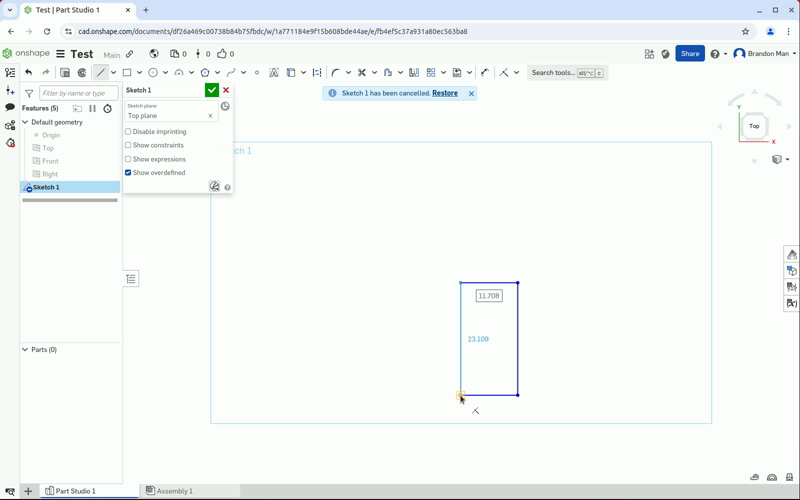
key(c)
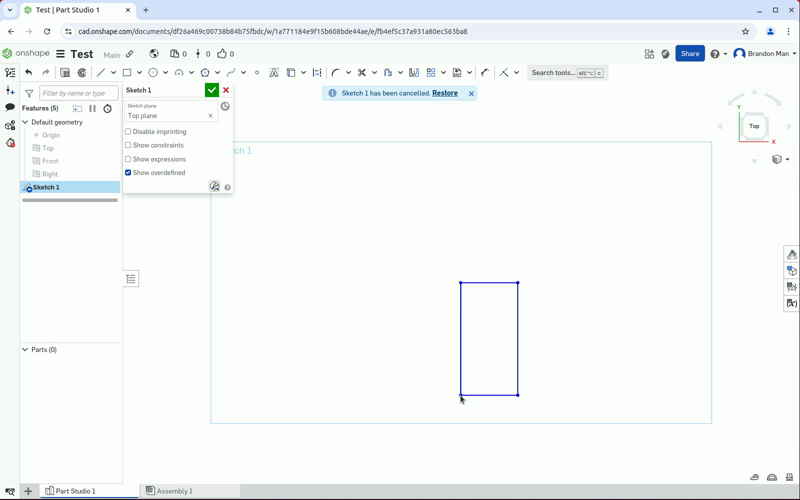
key_down(shift)
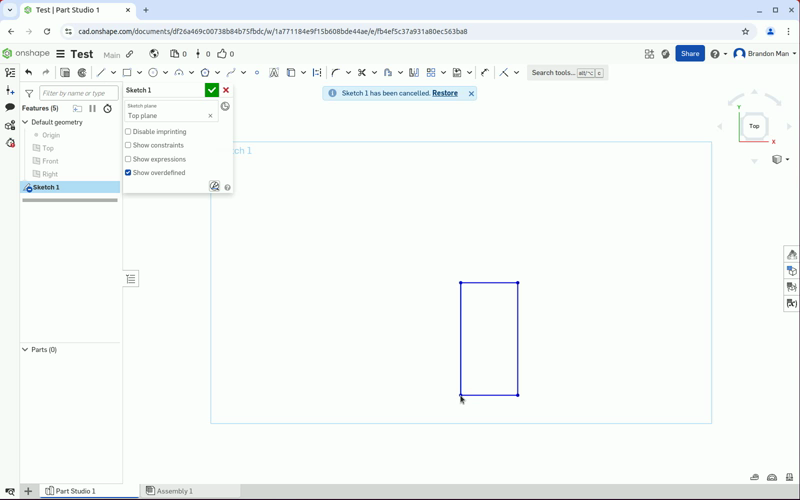
mouse_move(489, 366)
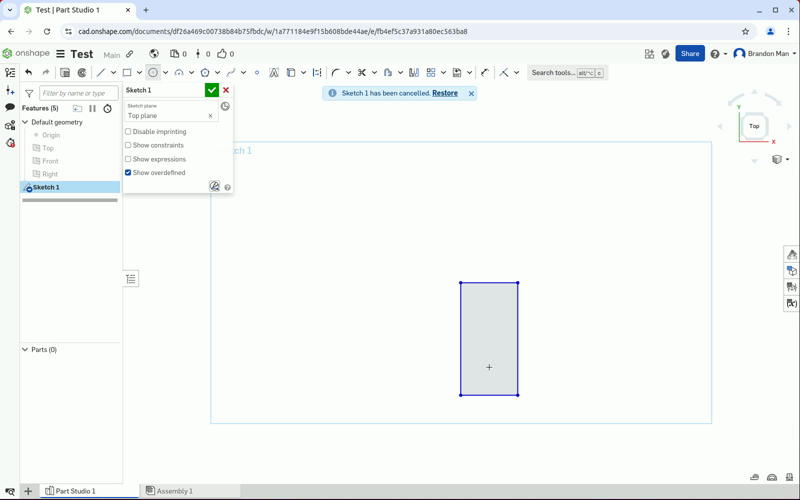
click(489, 366)
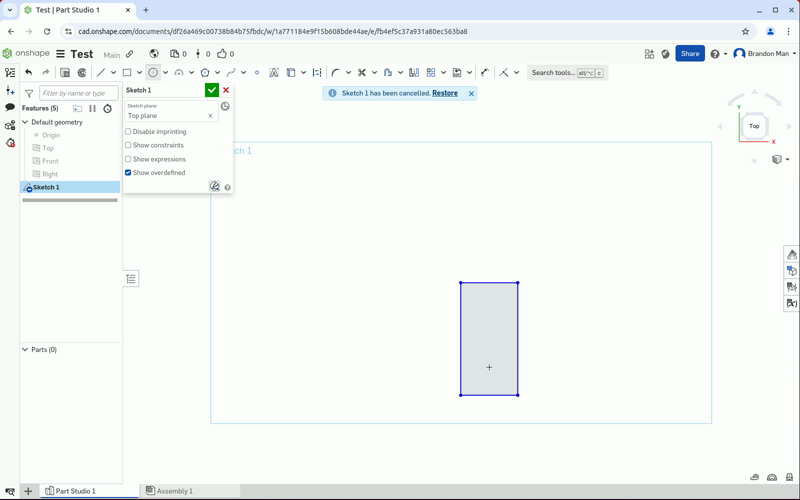
key_up(shift)
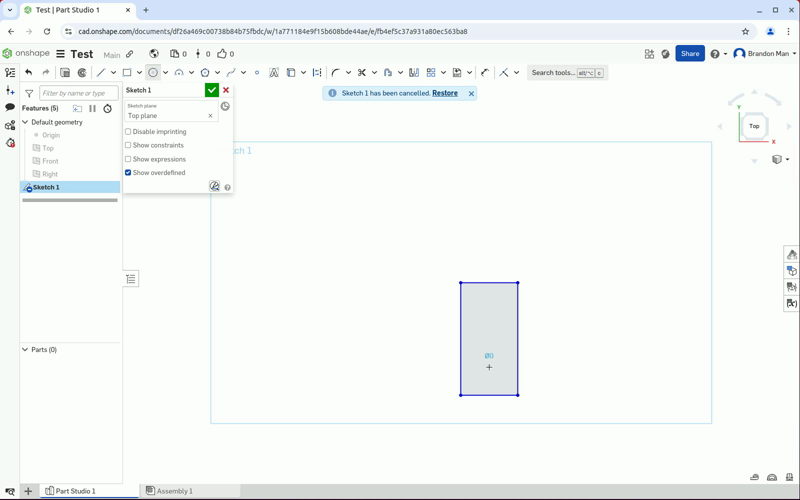
mouse_move(507, 366)
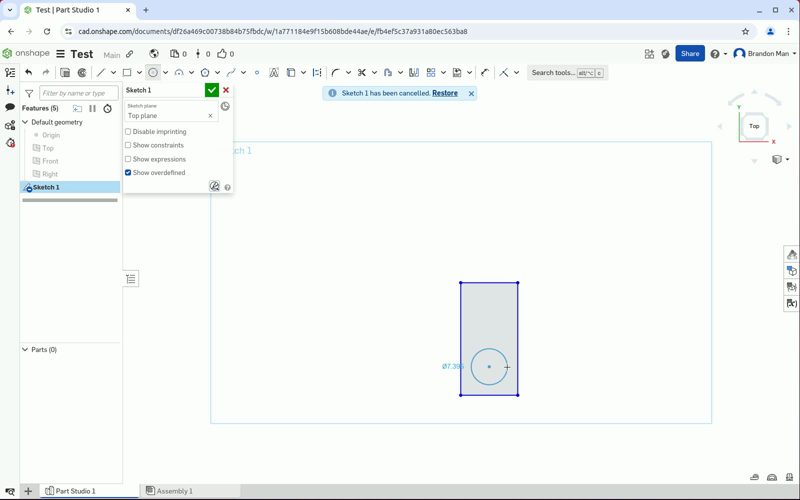
click(507, 366)
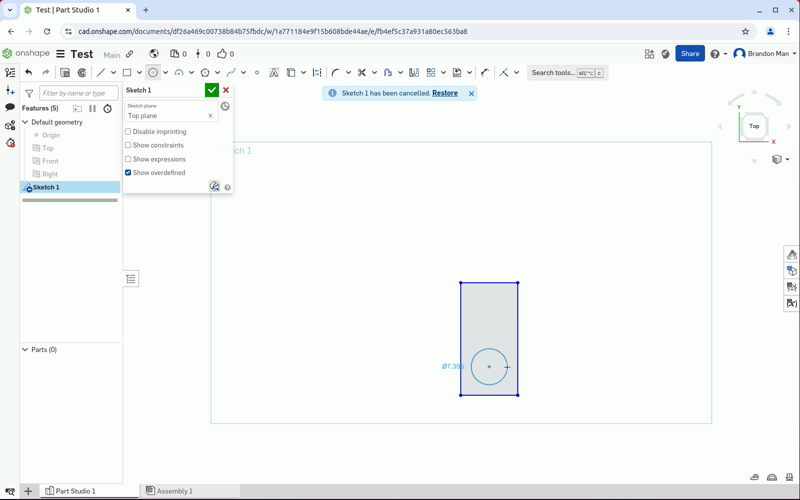
key(esc)
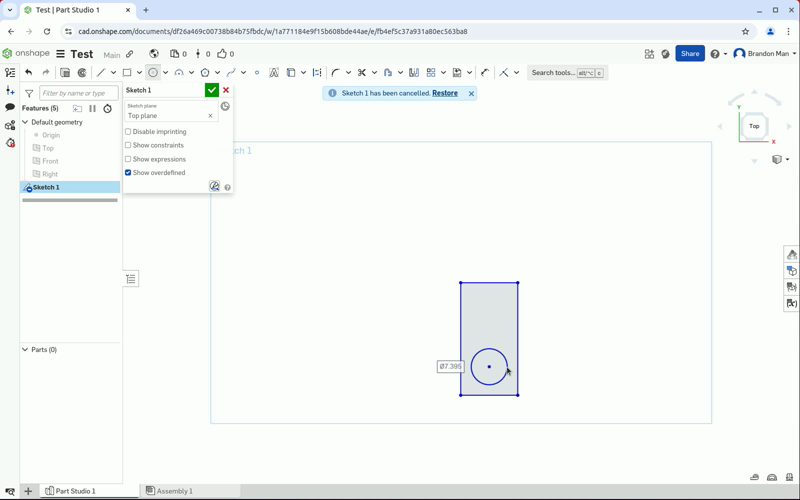
key(c)
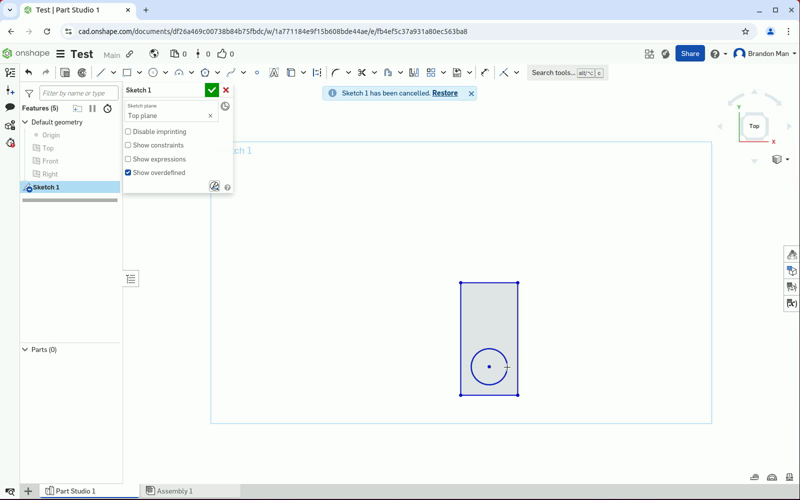
key_down(shift)
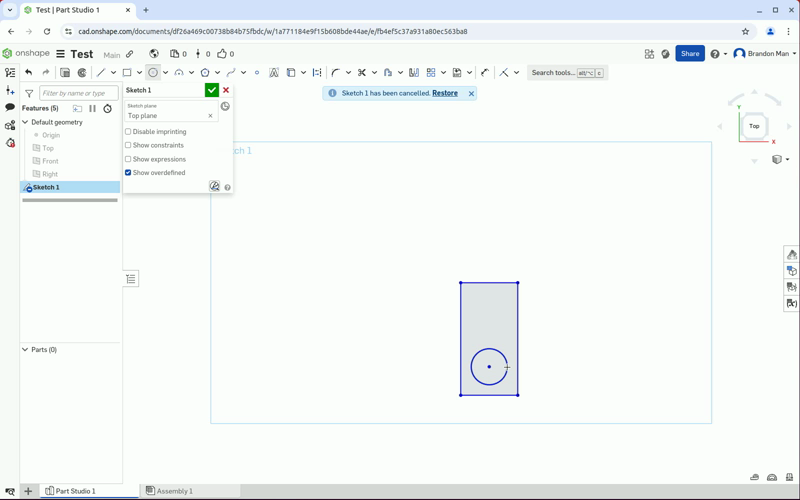
mouse_move(489, 311)
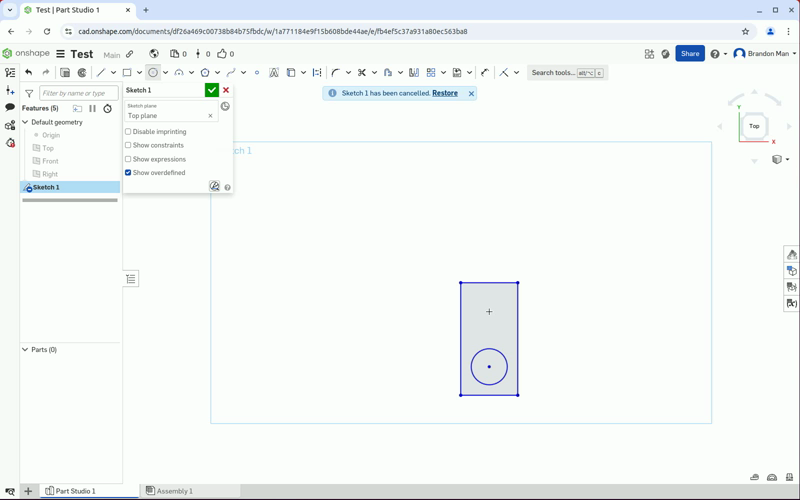
click(489, 311)
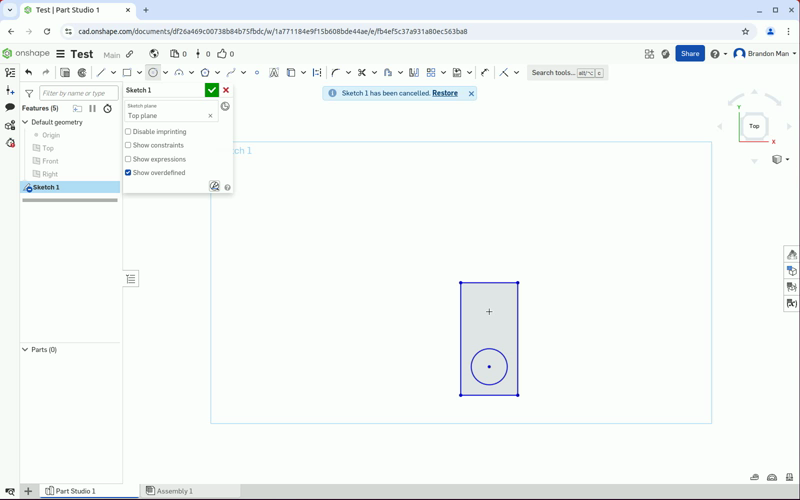
key_up(shift)
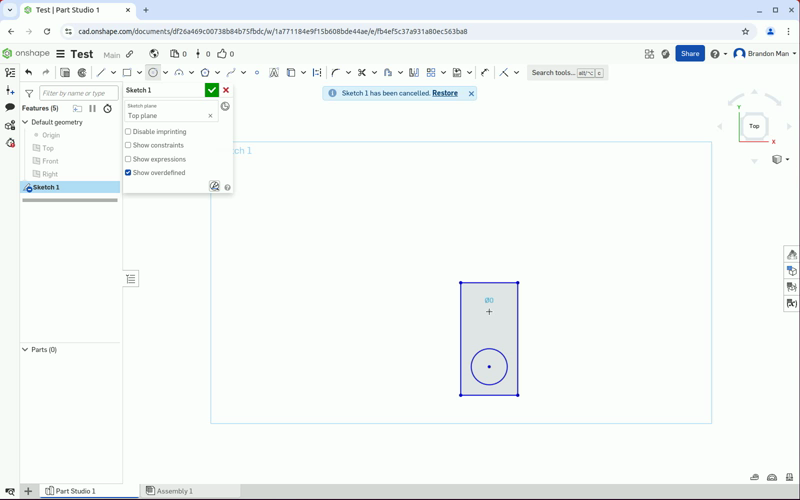
mouse_move(507, 311)
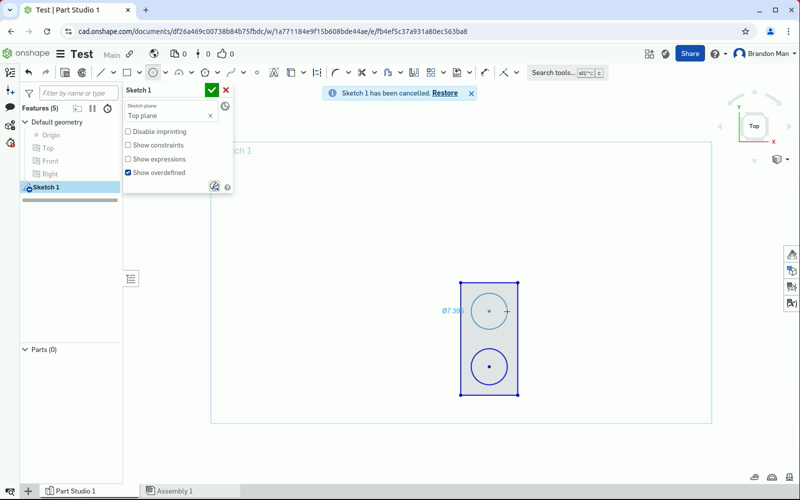
click(507, 311)
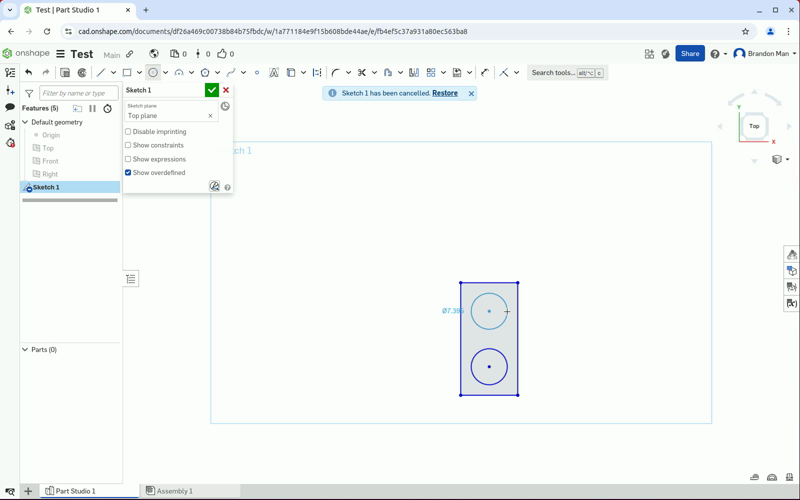
key(esc)
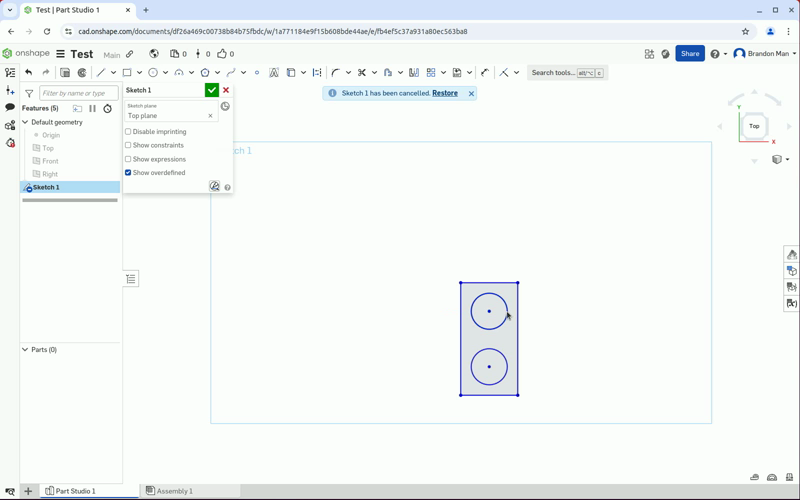
mouse_move(473, 288)
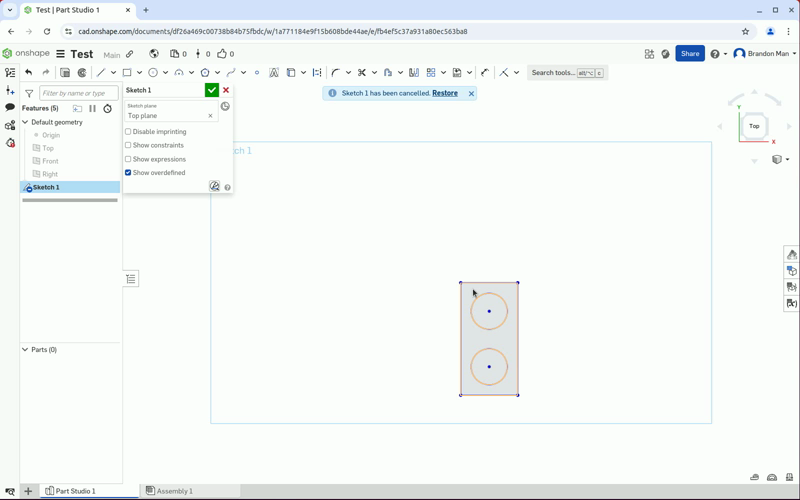
click(473, 288)
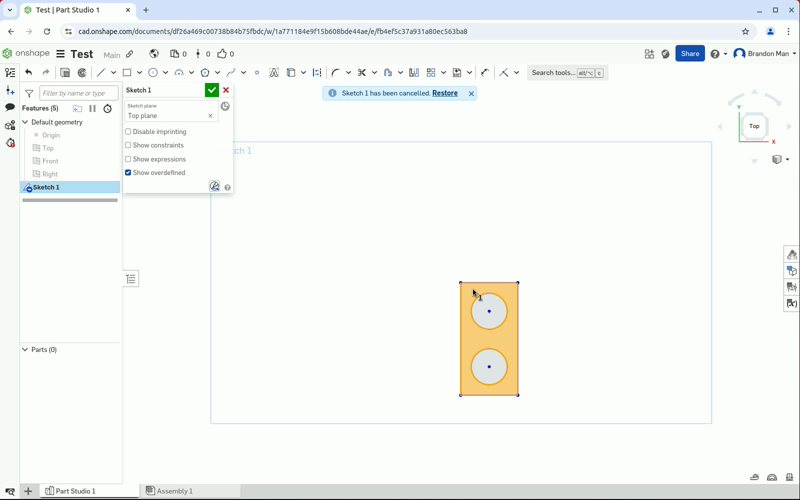
mouse_move(73, 352)
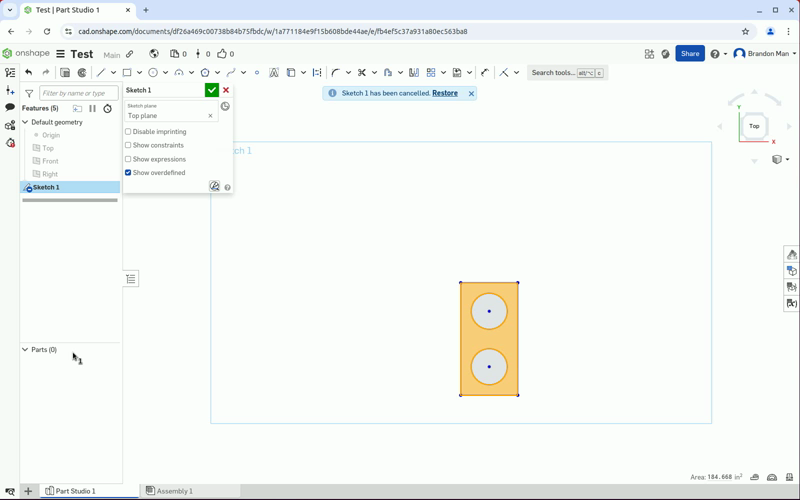
key(shift+y)
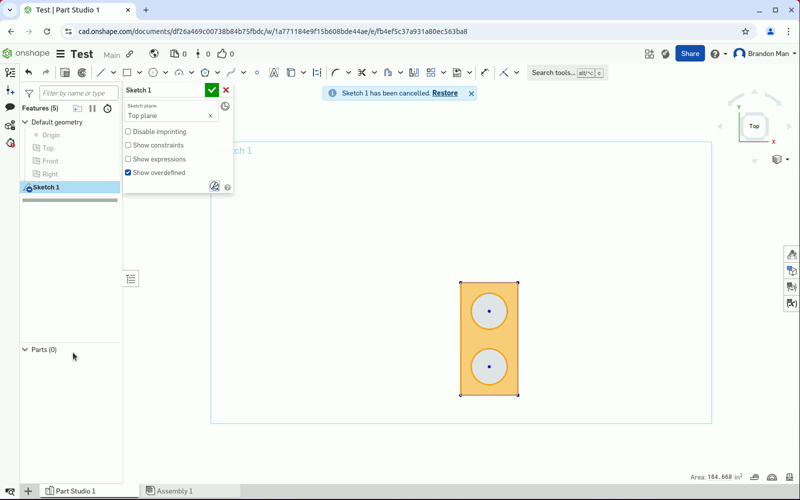
key(shift+e)
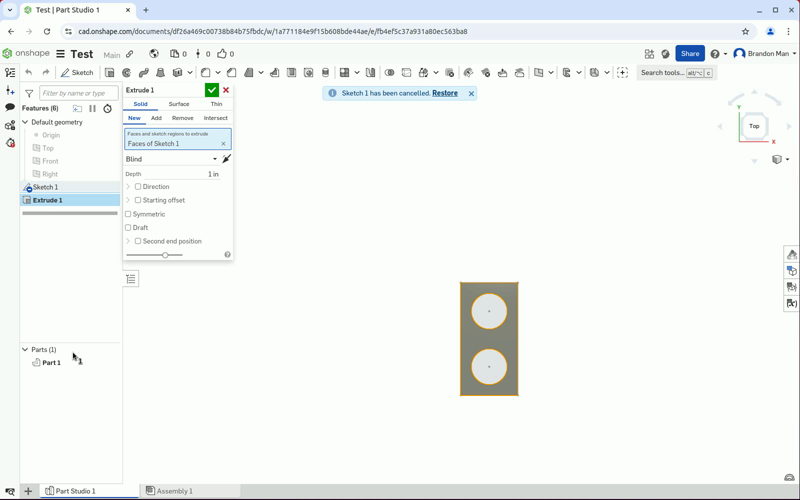
mouse_move(143, 106)
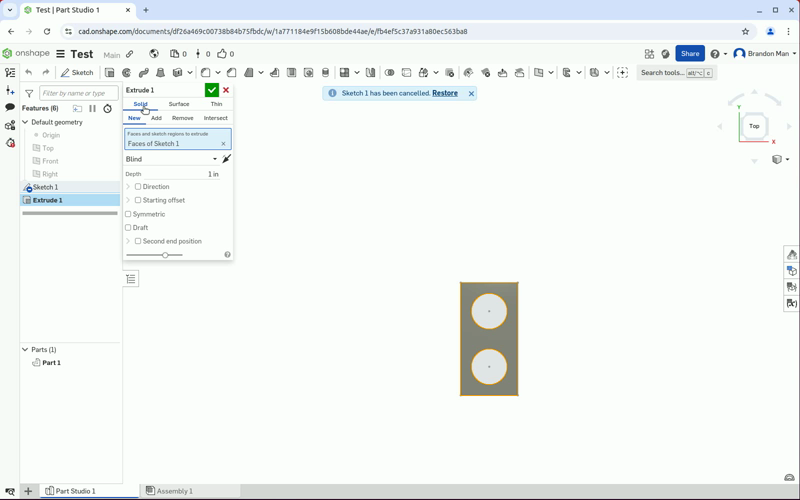
click(143, 106)
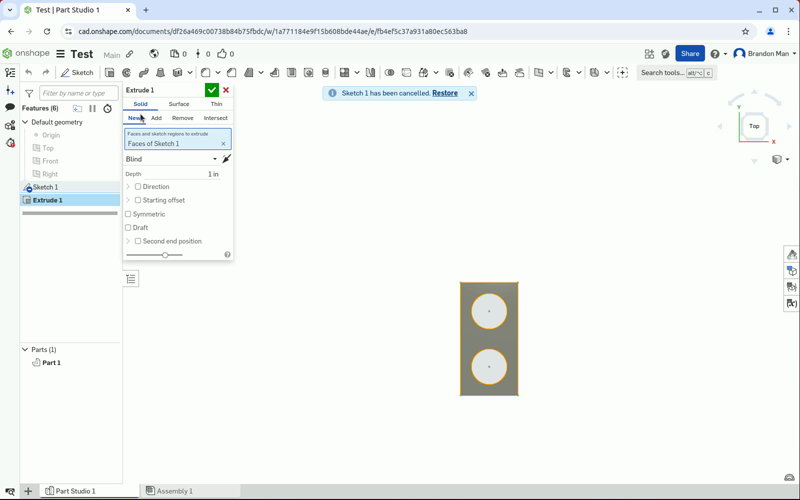
mouse_move(137, 120)
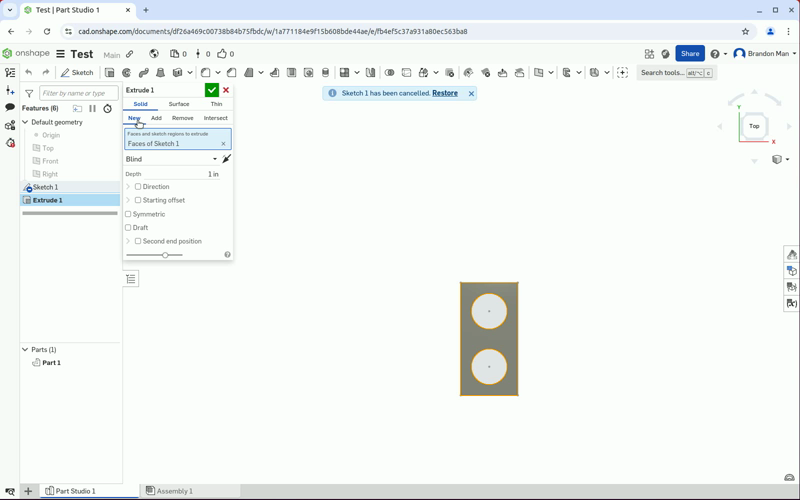
click(137, 120)
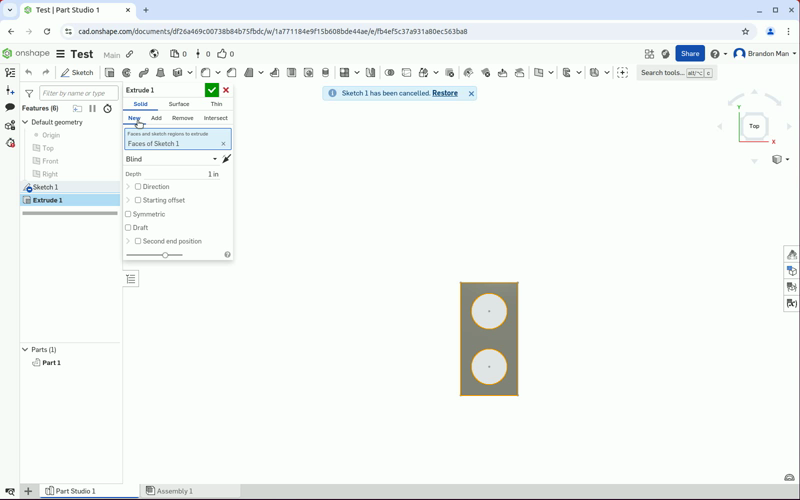
key(tab, 4)
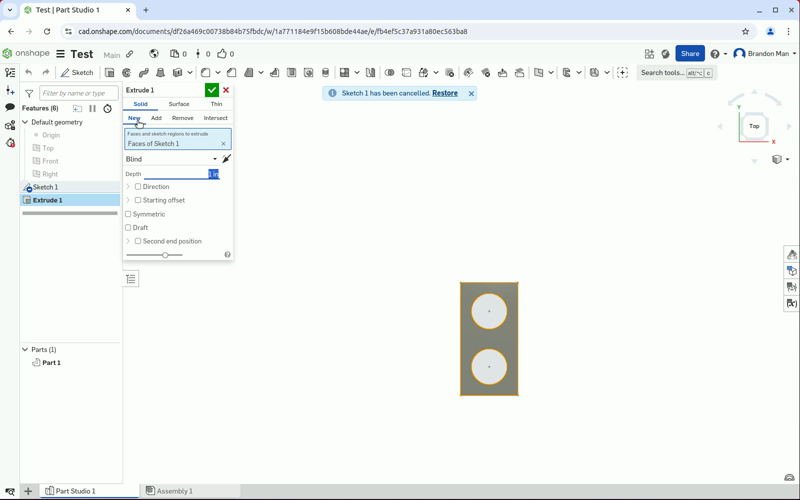
text(4.574)
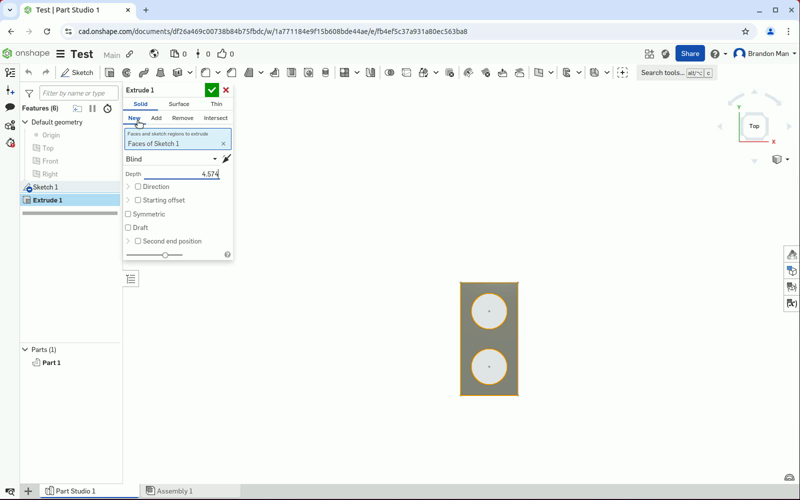
key(enter)
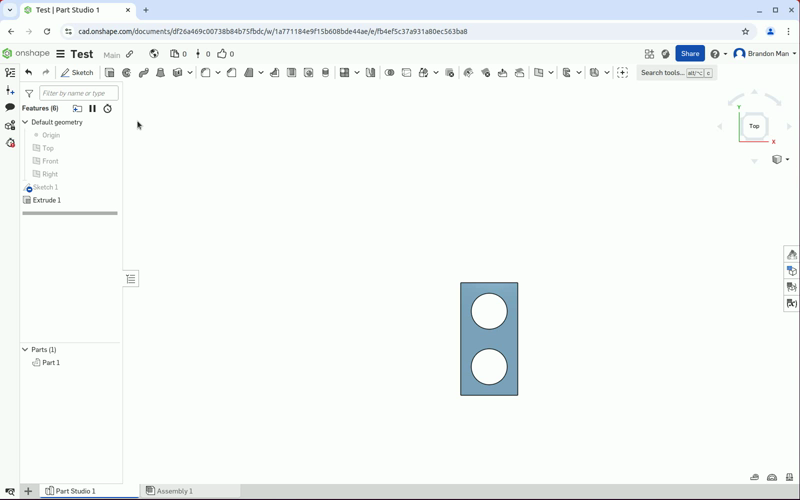
key(shift+h)
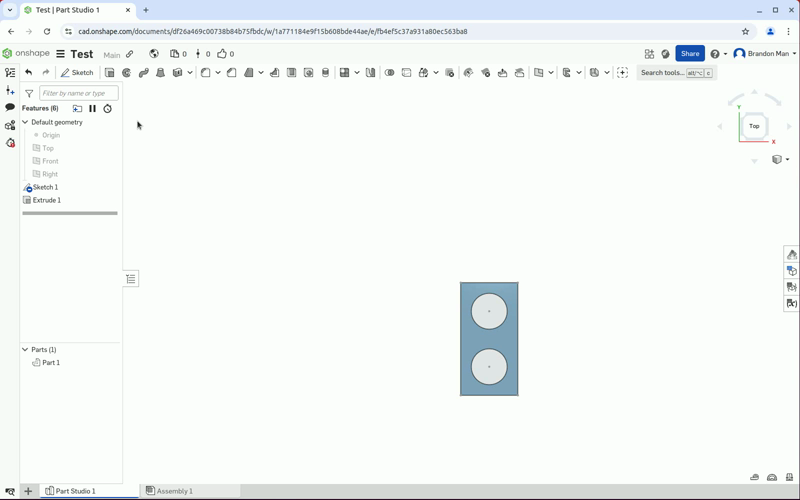
key(shift+h)
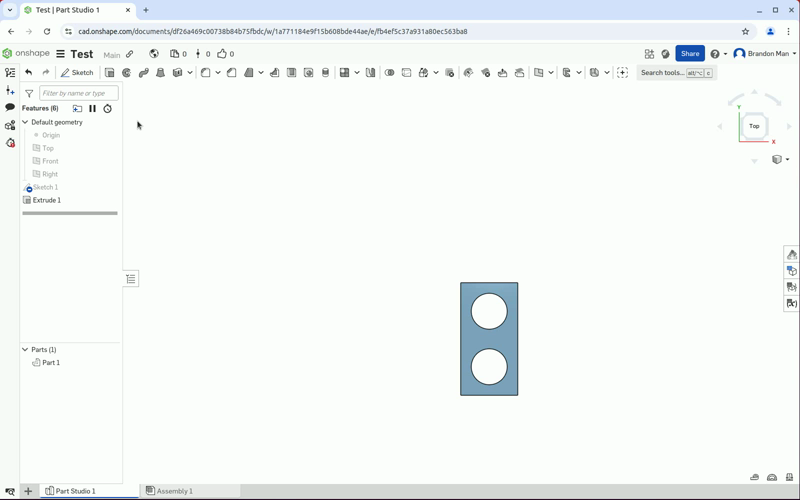
mouse_move(73, 189)
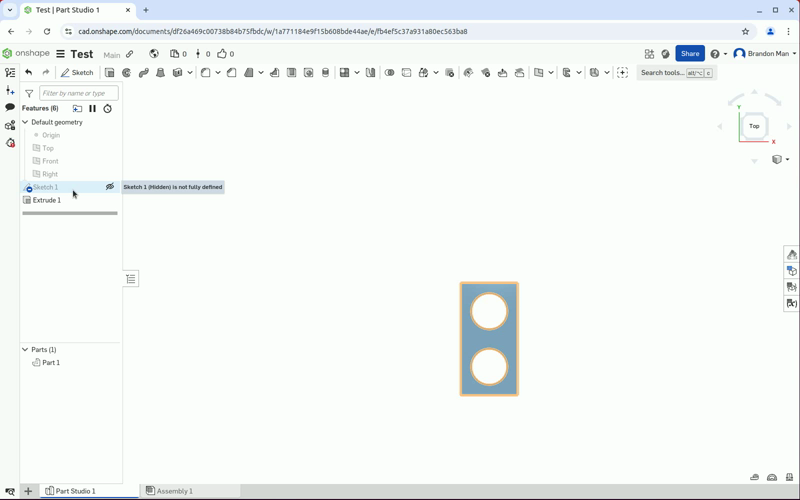
click(73, 189)
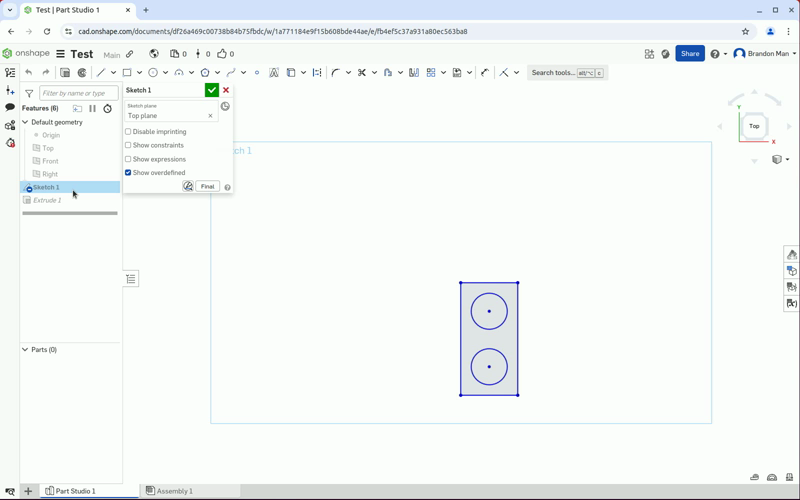
mouse_move(229, 92)
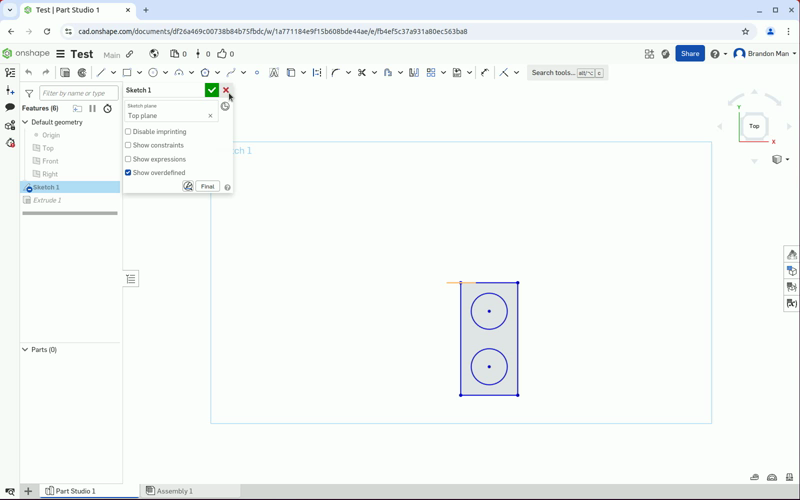
click(229, 92)
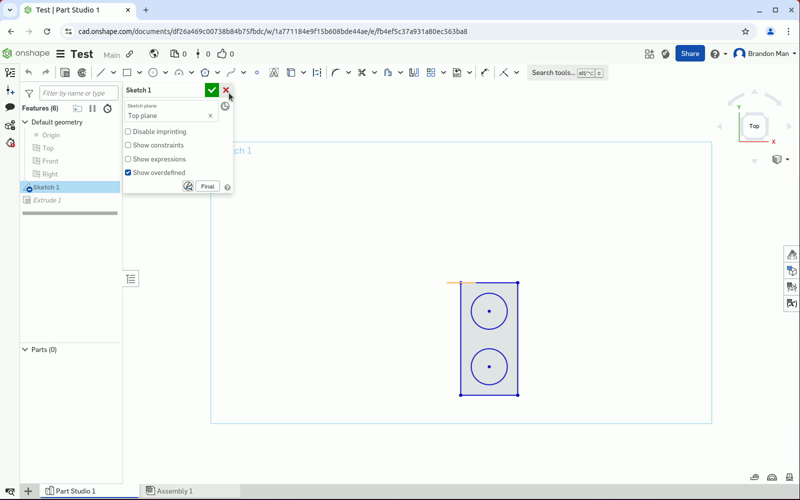
key(shift+s)
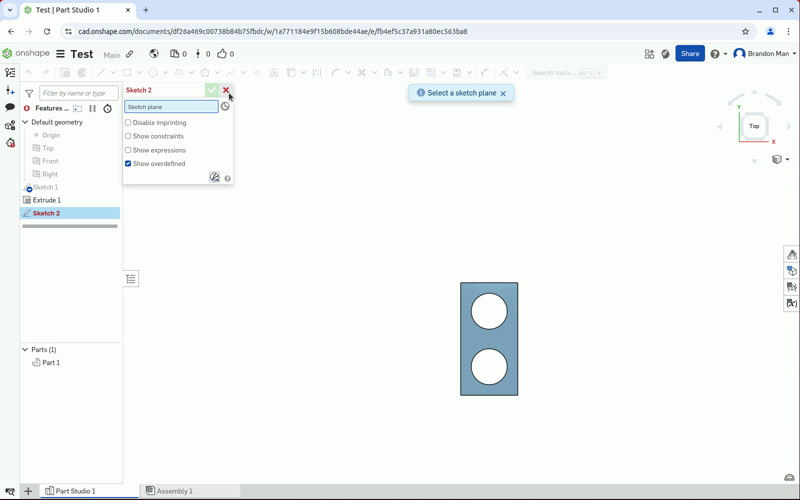
mouse_move(73, 150)
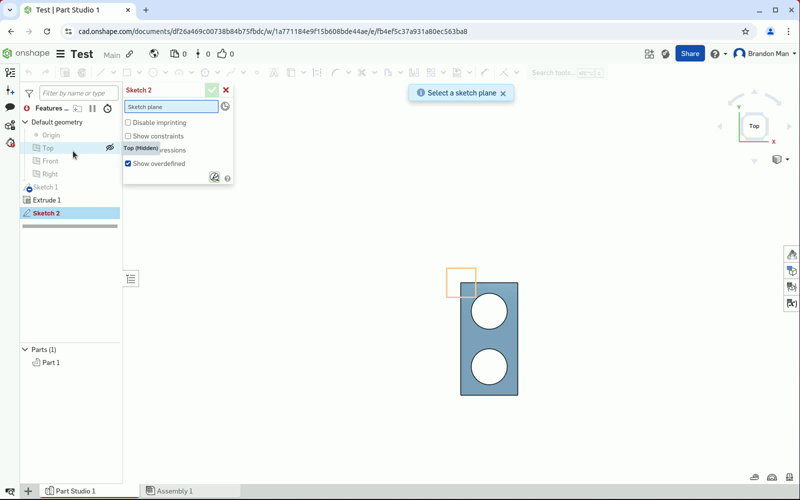
click(73, 150)
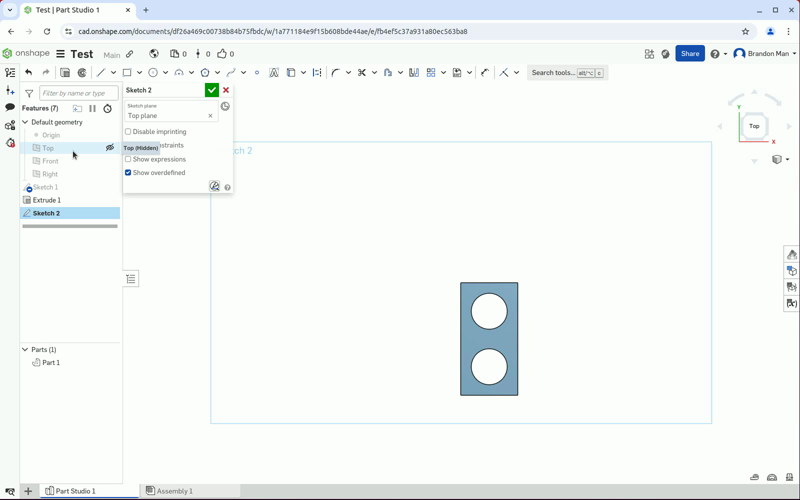
mouse_move(73, 352)
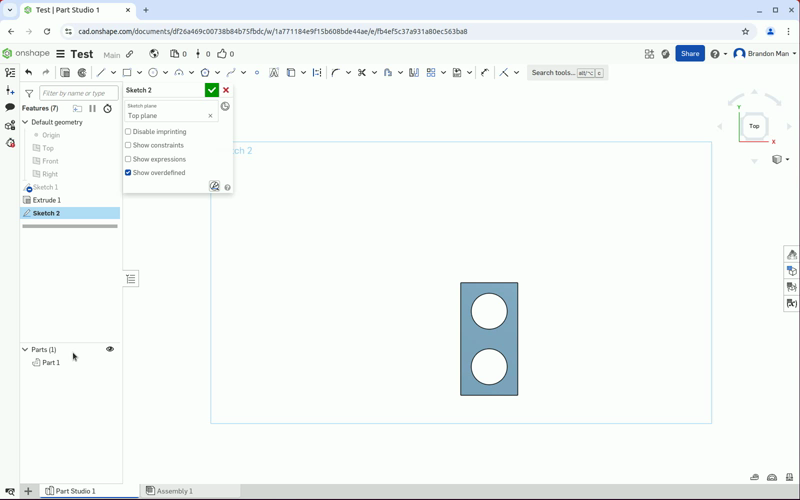
key(y)
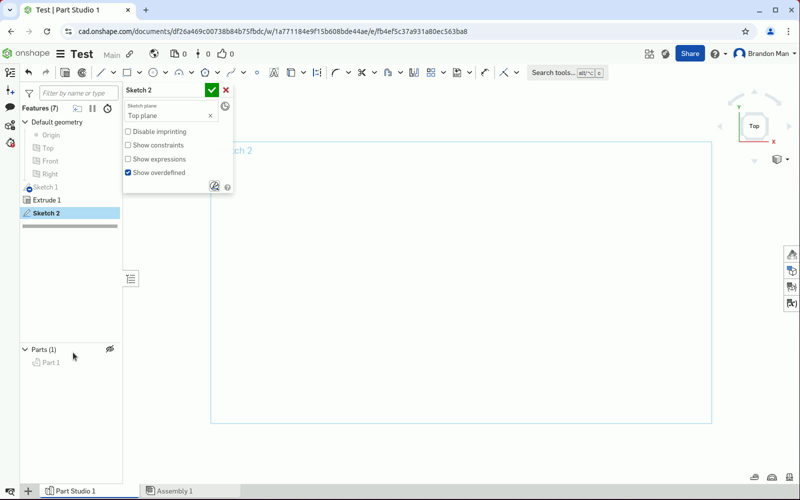
key(c)
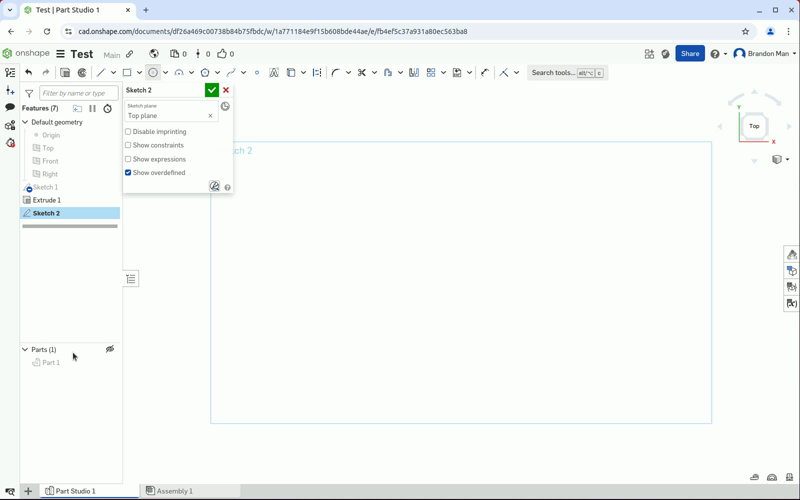
key_down(shift)
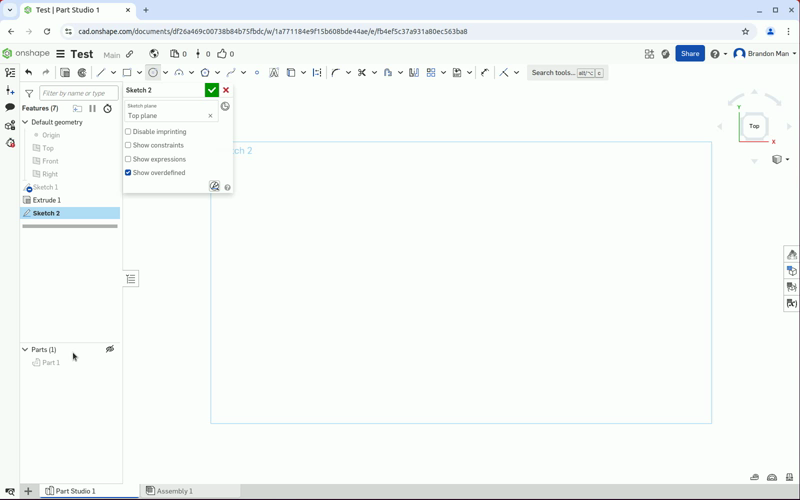
mouse_move(489, 367)
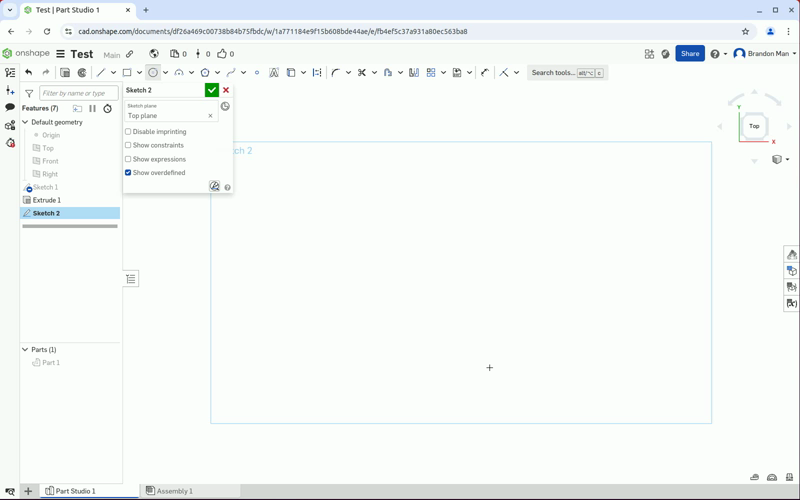
click(489, 367)
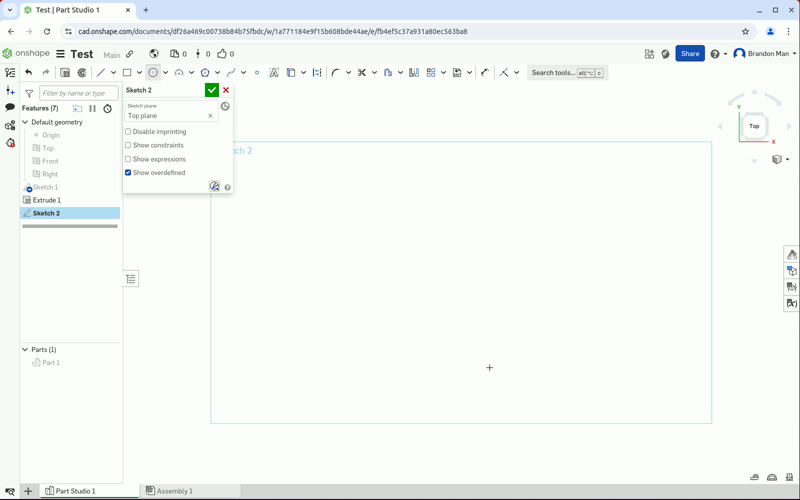
key_up(shift)
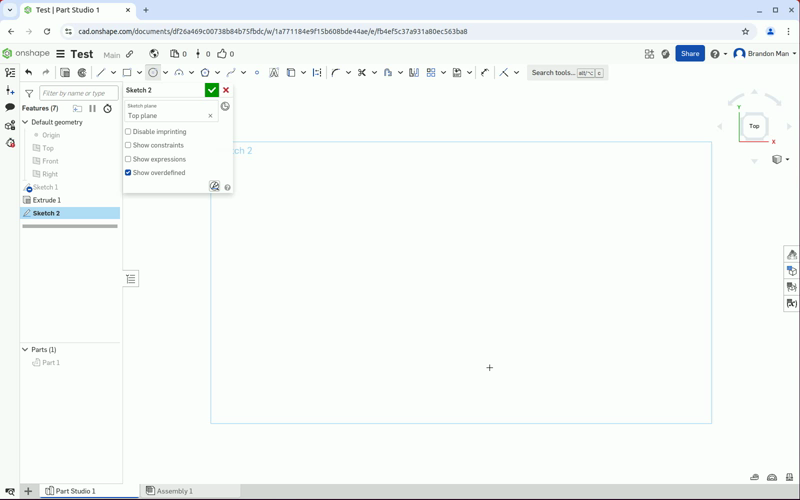
mouse_move(507, 367)
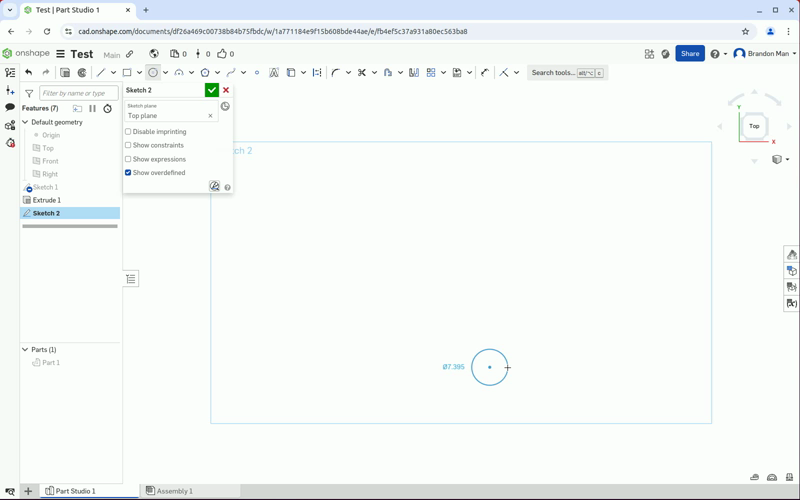
click(507, 367)
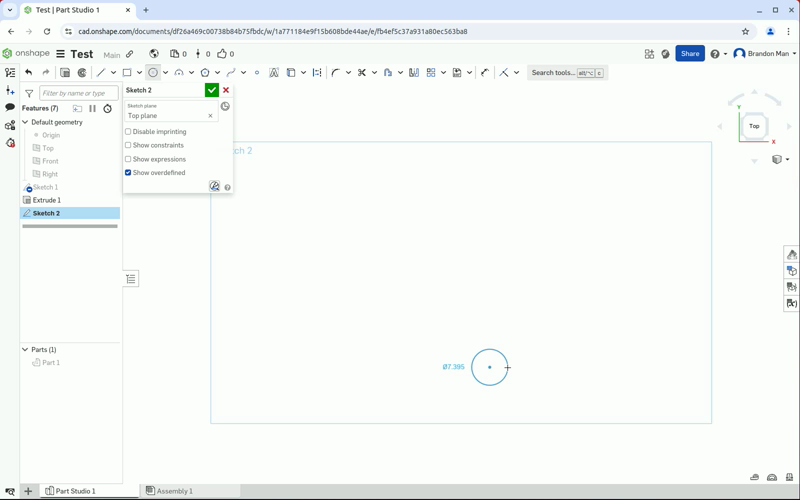
key(esc)
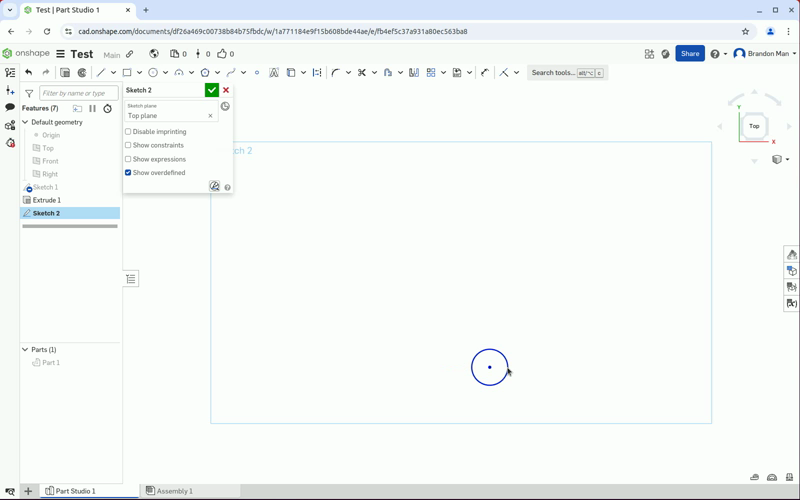
mouse_move(504, 376)
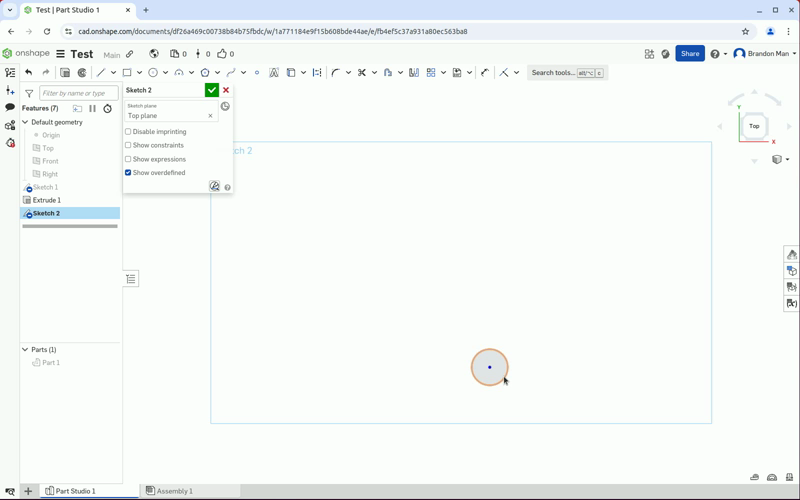
scroll(6)
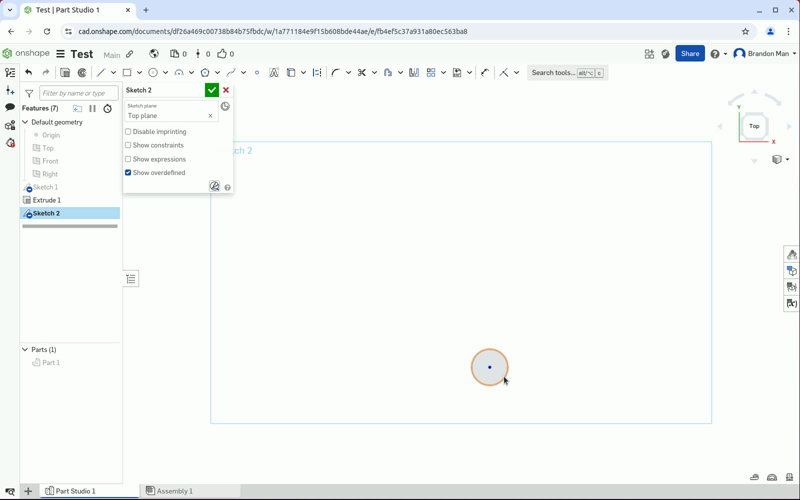
scroll(6)
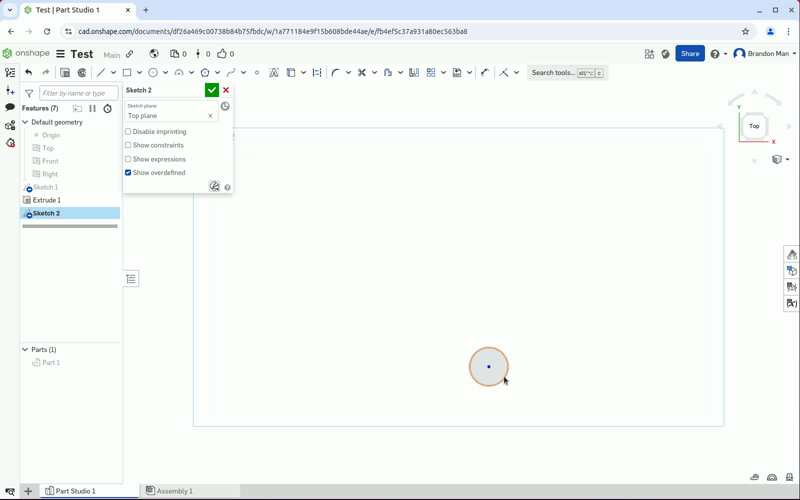
scroll(6)
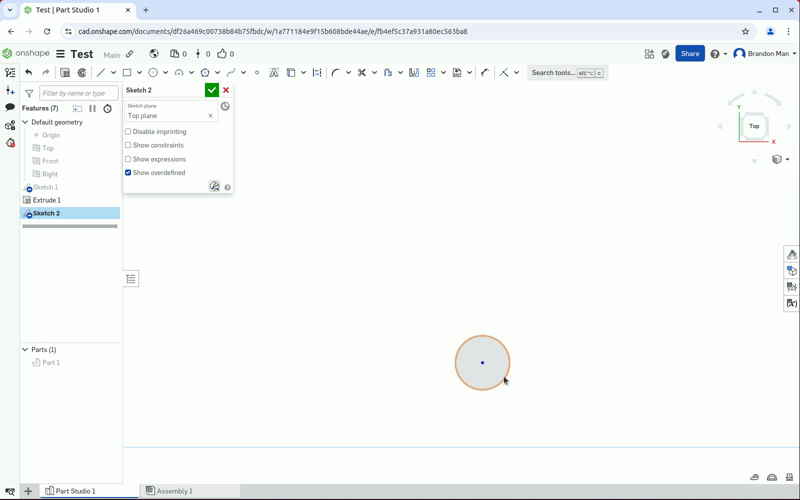
scroll(6)
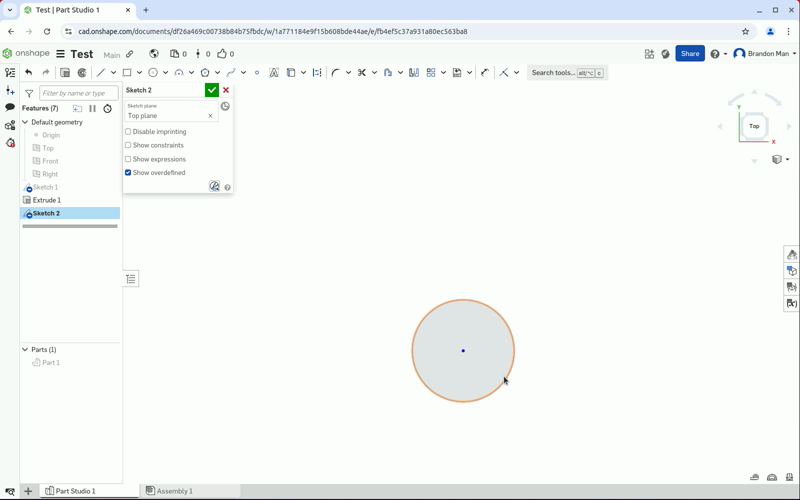
scroll(6)
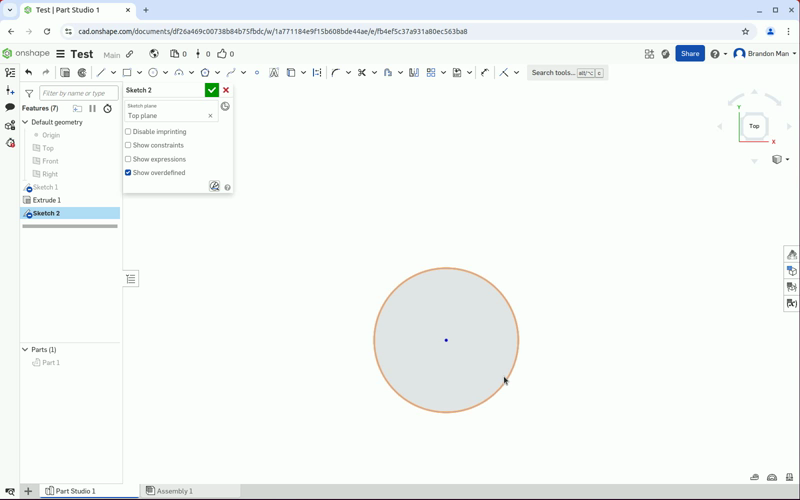
scroll(6)
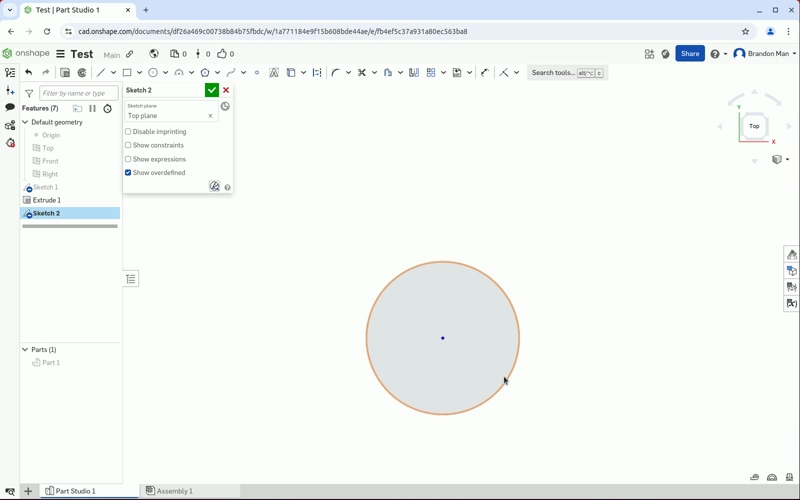
scroll(6)
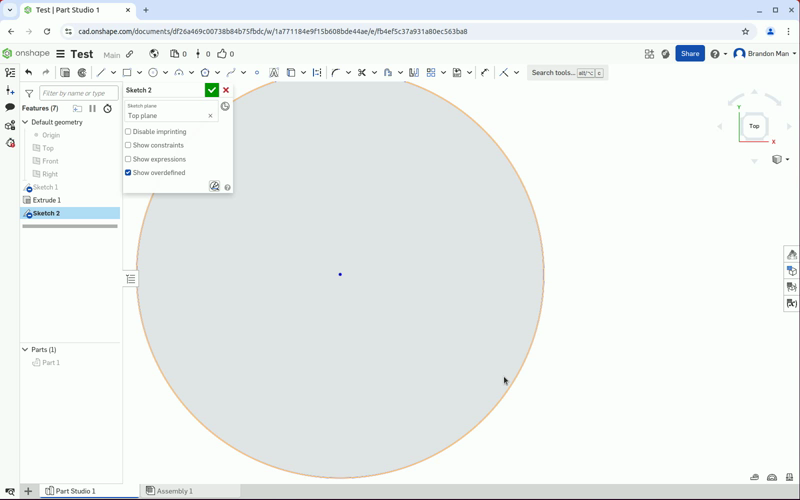
click(504, 376)
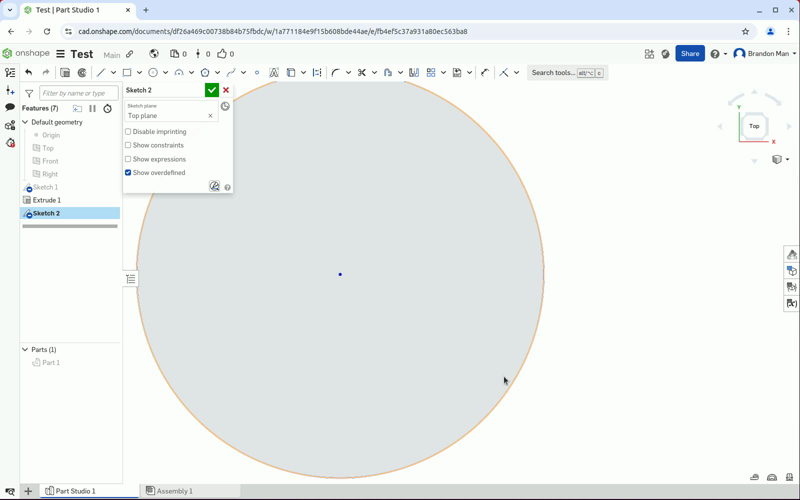
scroll(-6)
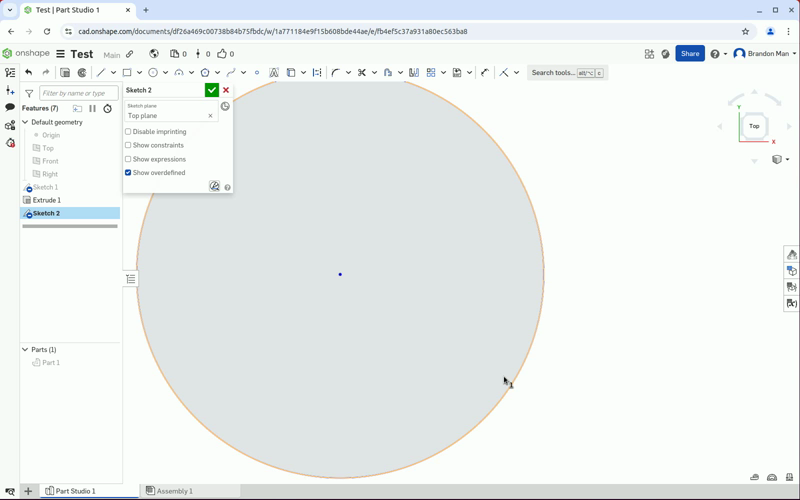
scroll(-6)
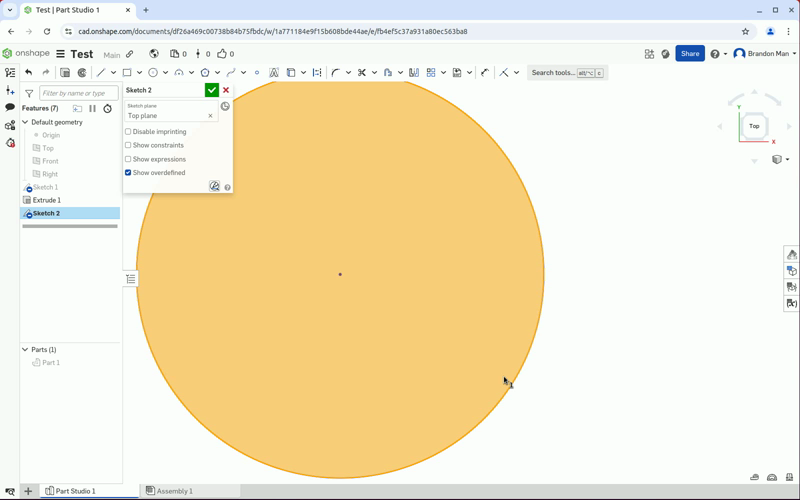
scroll(-6)
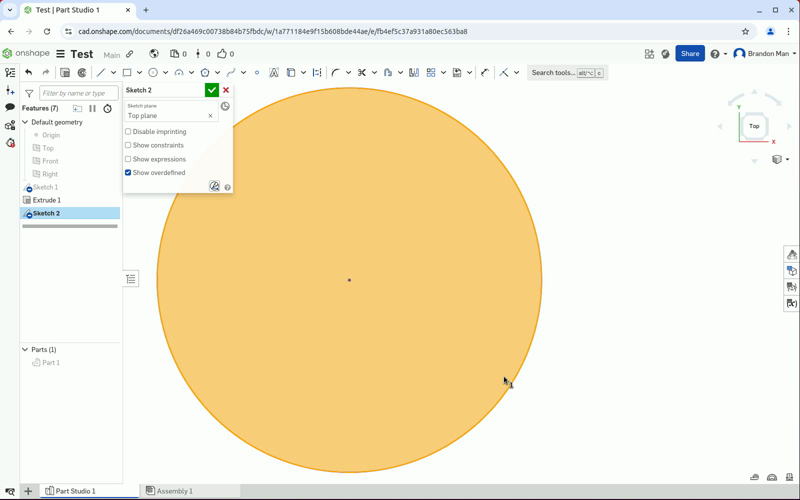
scroll(-6)
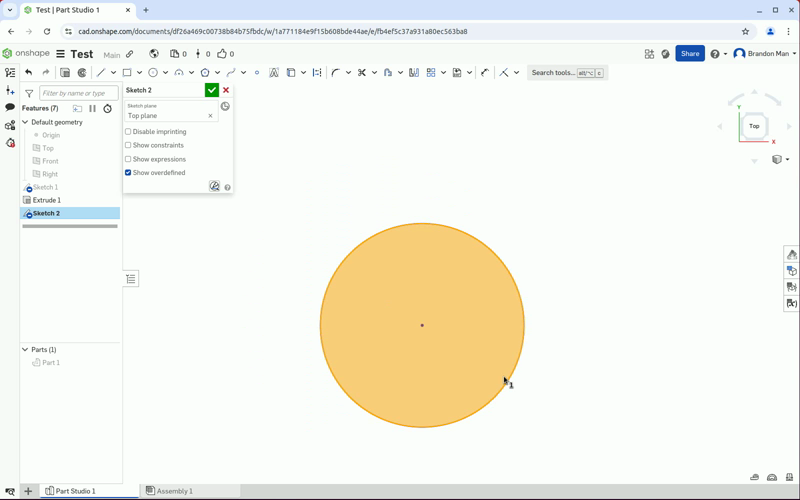
scroll(-6)
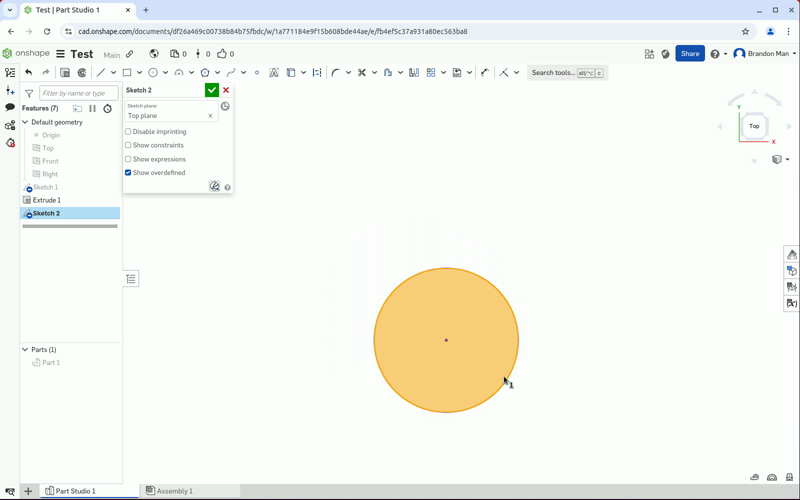
scroll(-6)
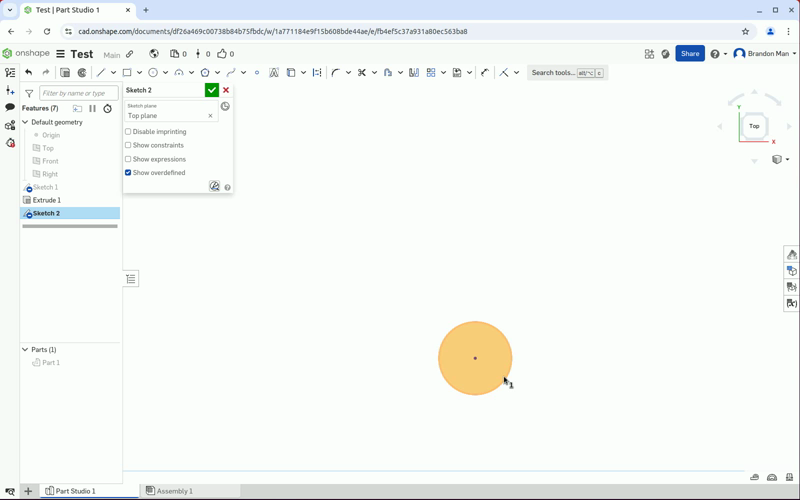
scroll(-6)
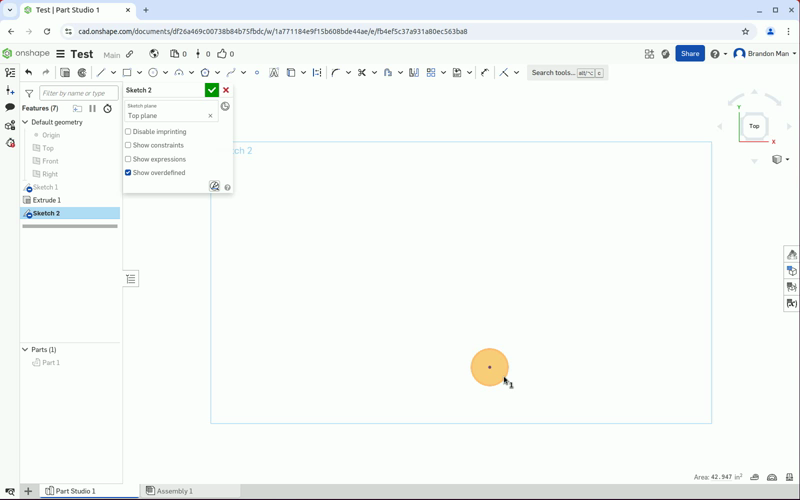
mouse_move(73, 352)
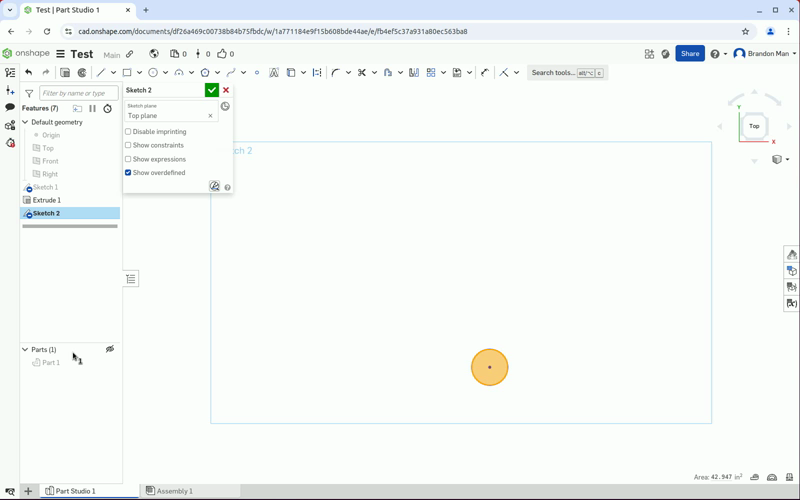
key(shift+y)
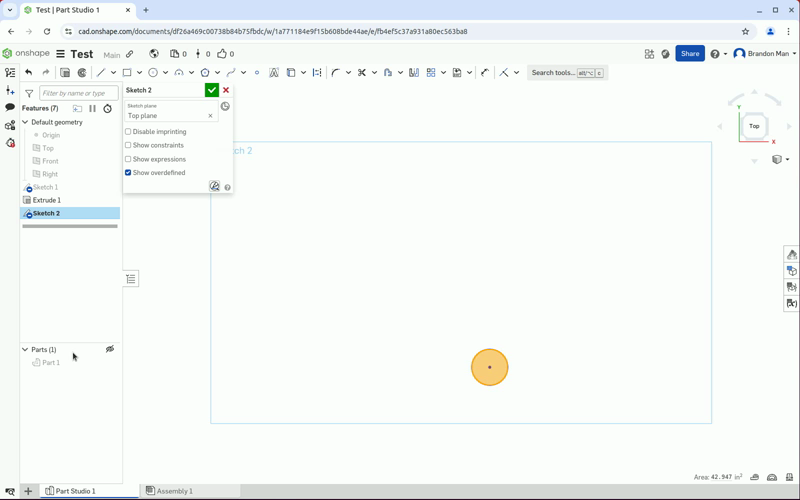
key(shift+e)
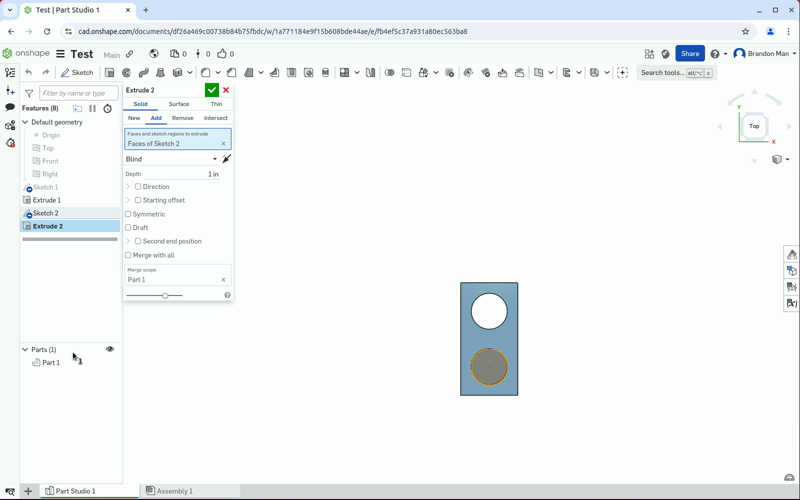
mouse_move(143, 106)
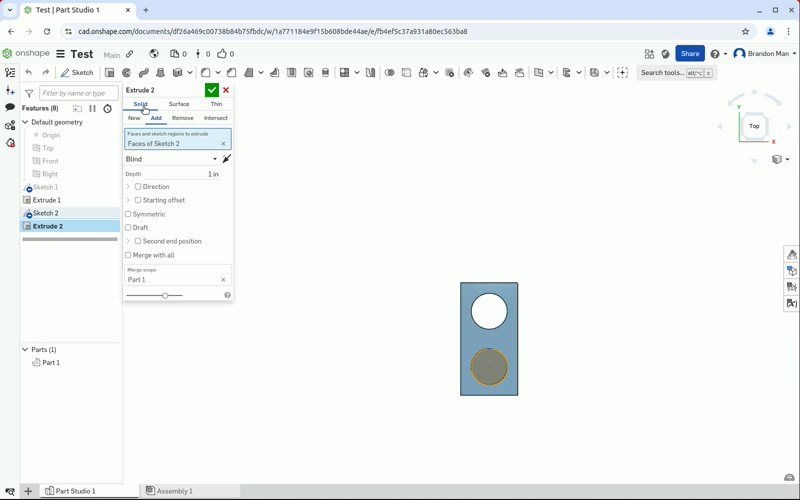
click(143, 106)
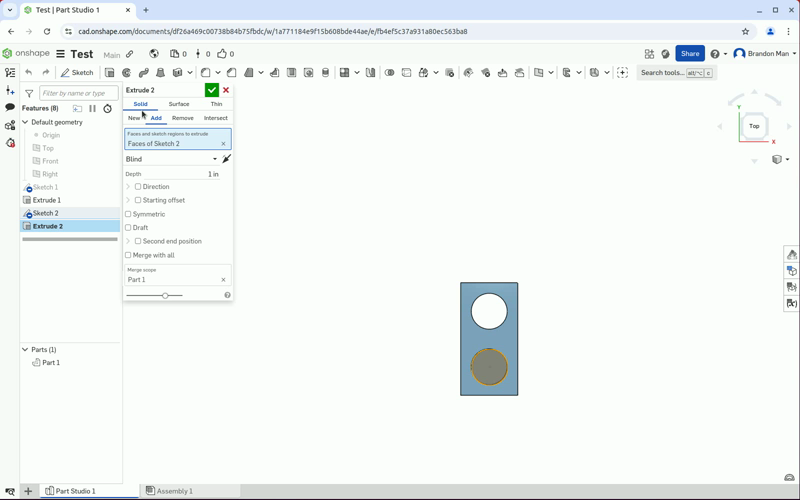
mouse_move(137, 120)
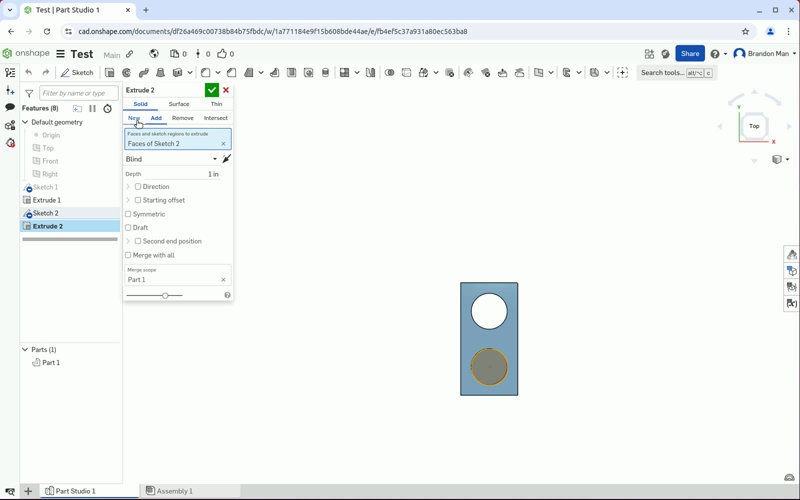
click(137, 120)
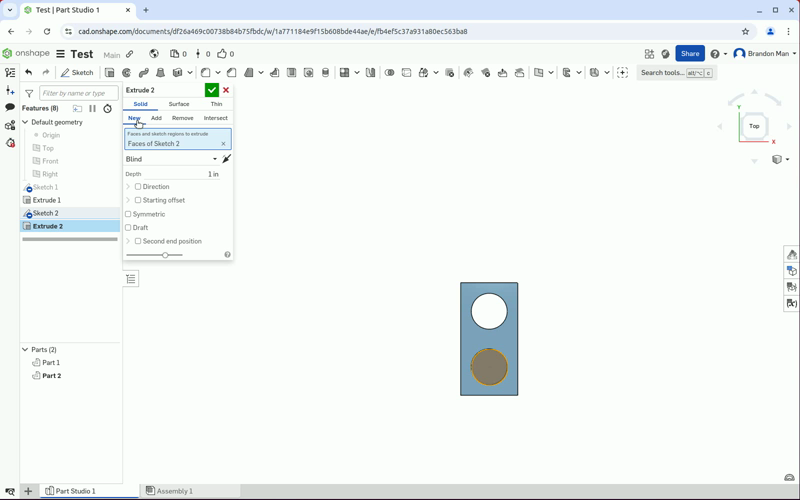
key(tab, 4)
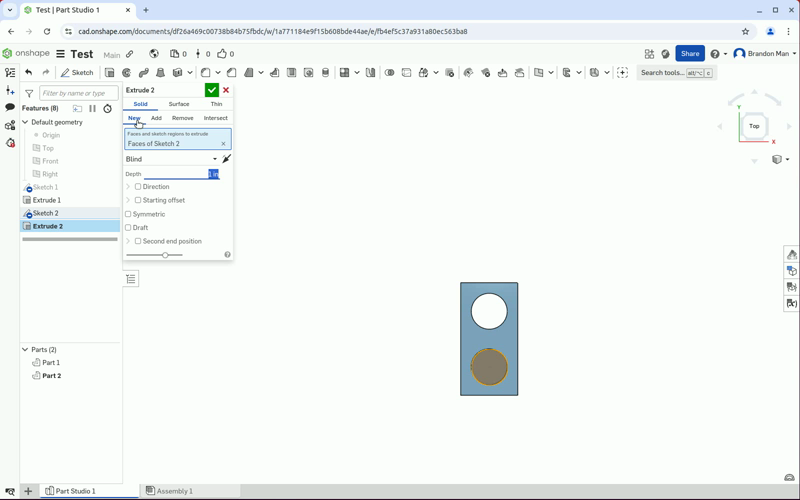
text(6.74)
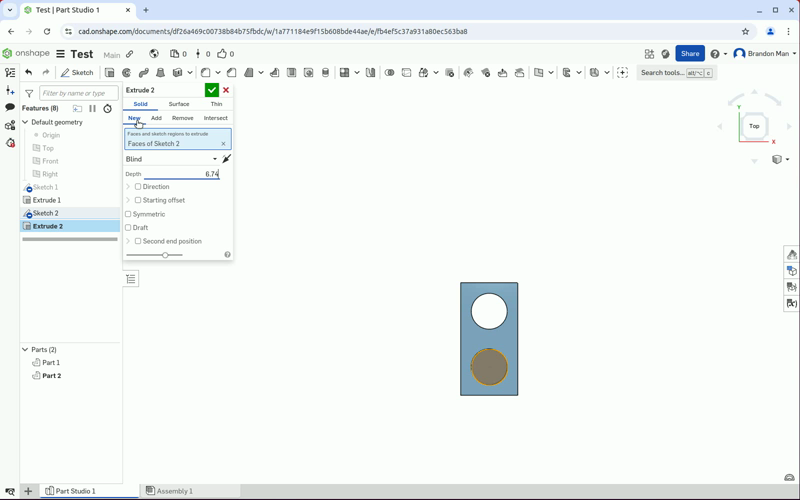
key(enter)
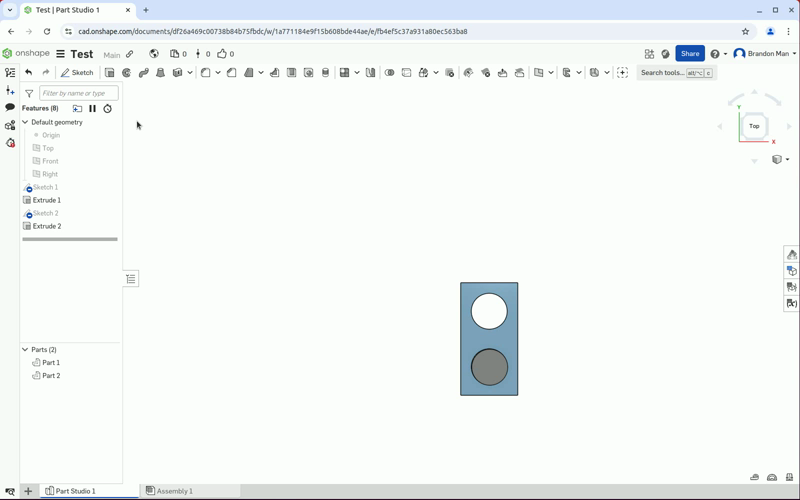
key(shift+h)
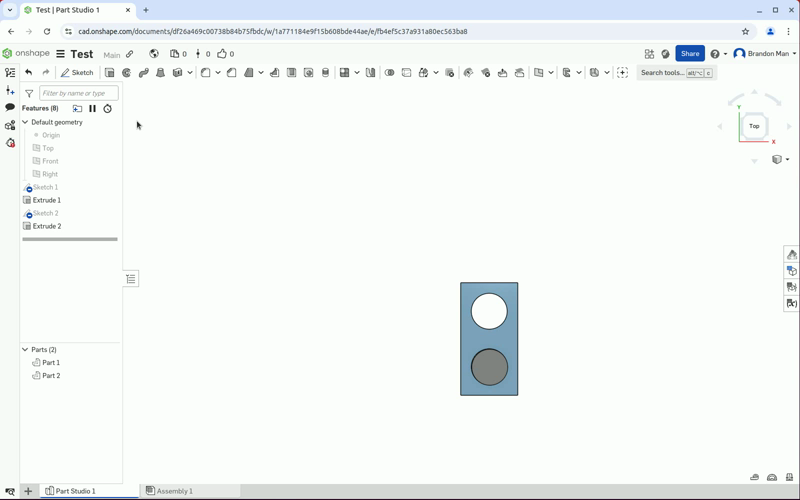
key(shift+h)
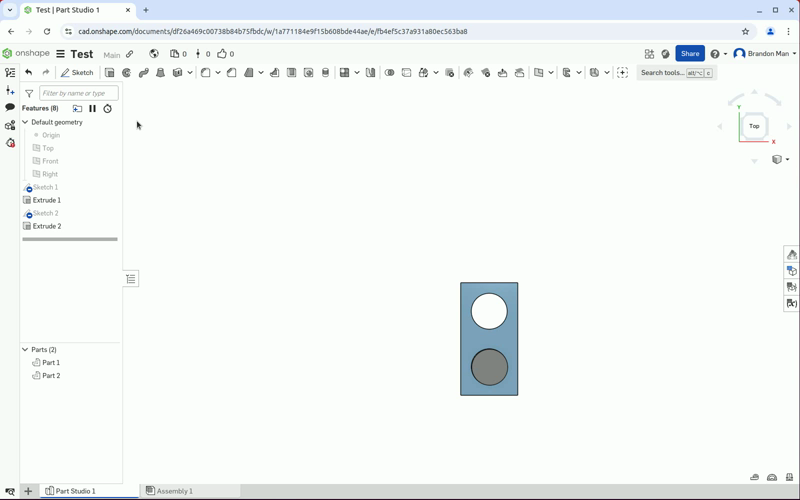
mouse_move(73, 189)
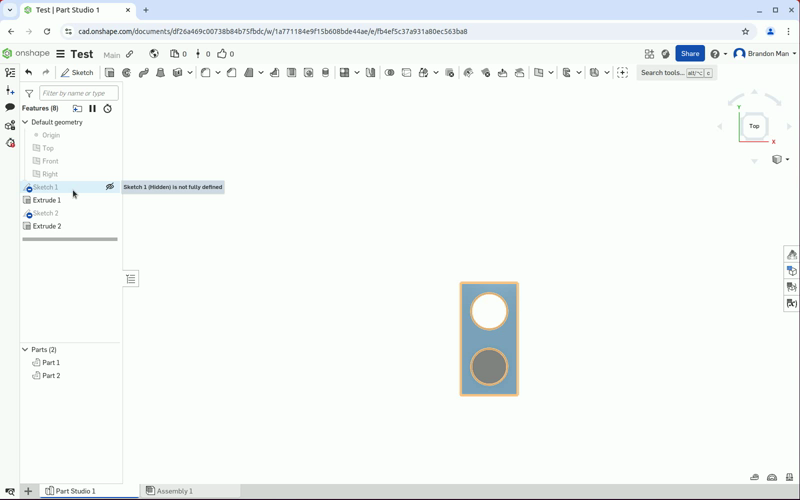
click(73, 189)
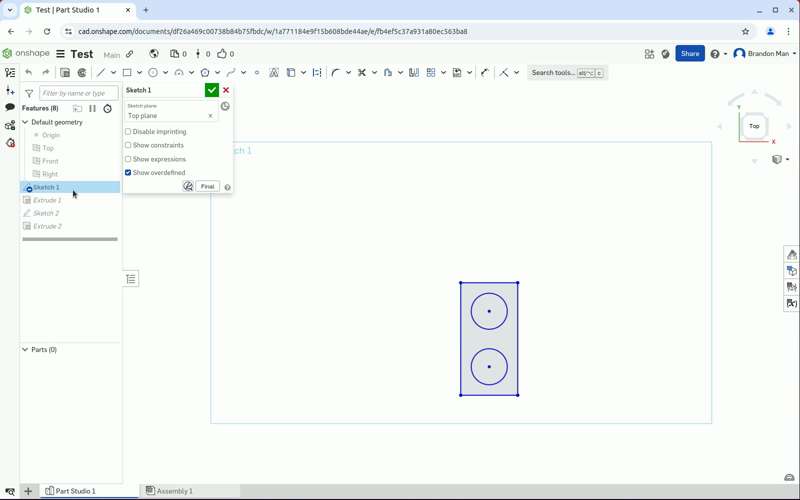
mouse_move(229, 92)
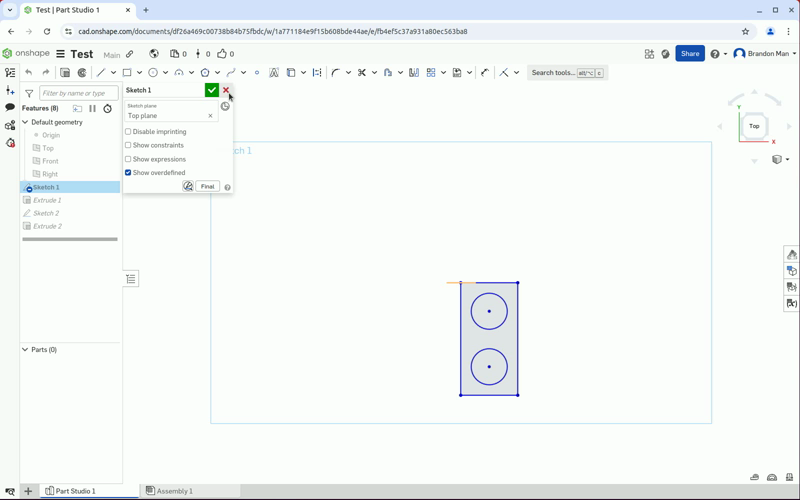
click(229, 92)
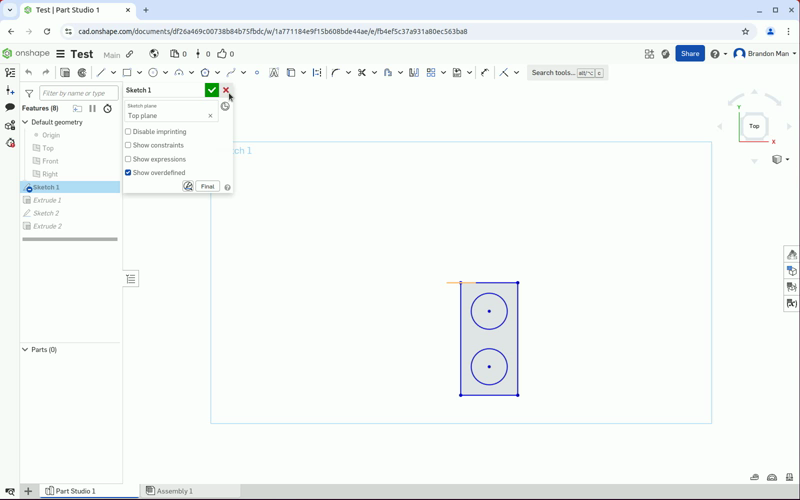
key(shift+s)
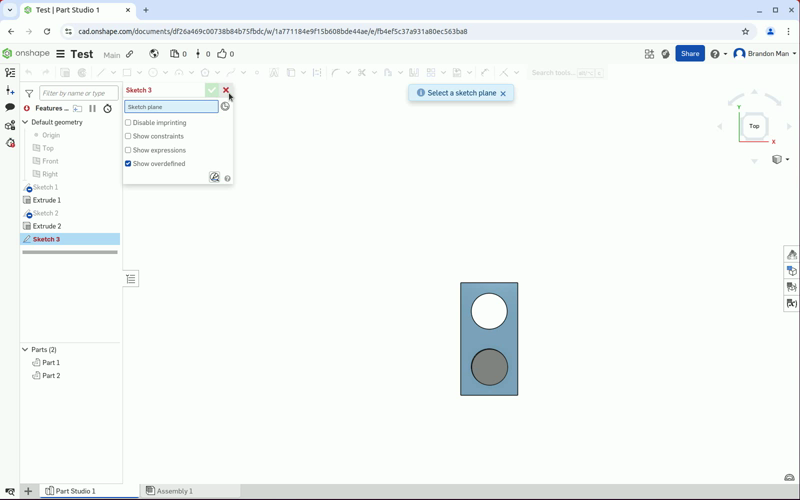
mouse_move(73, 150)
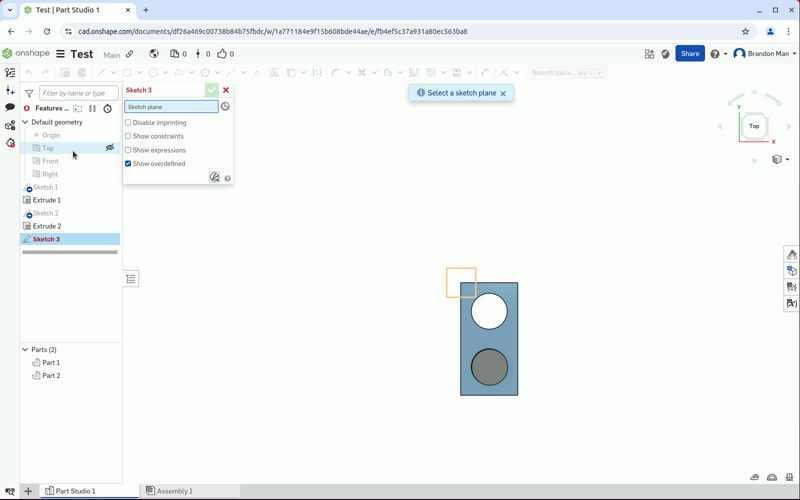
click(73, 150)
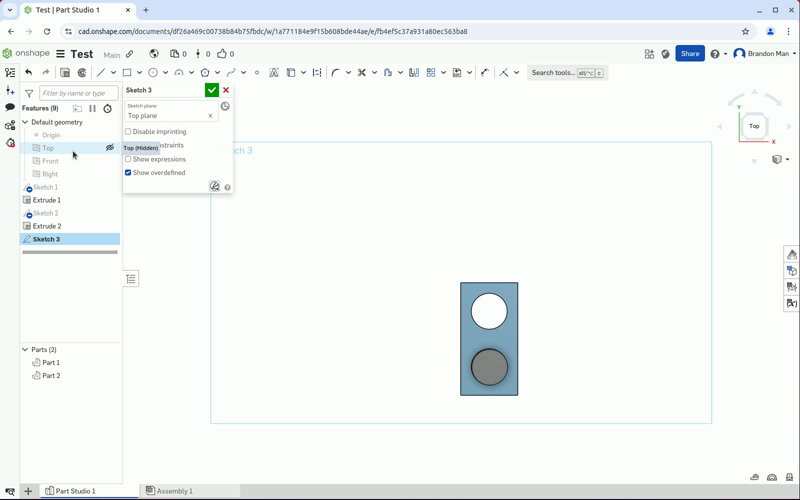
mouse_move(73, 352)
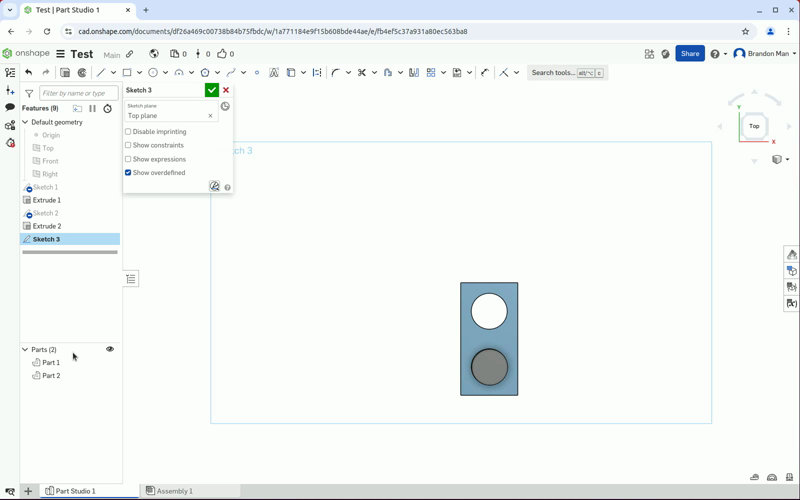
key(y)
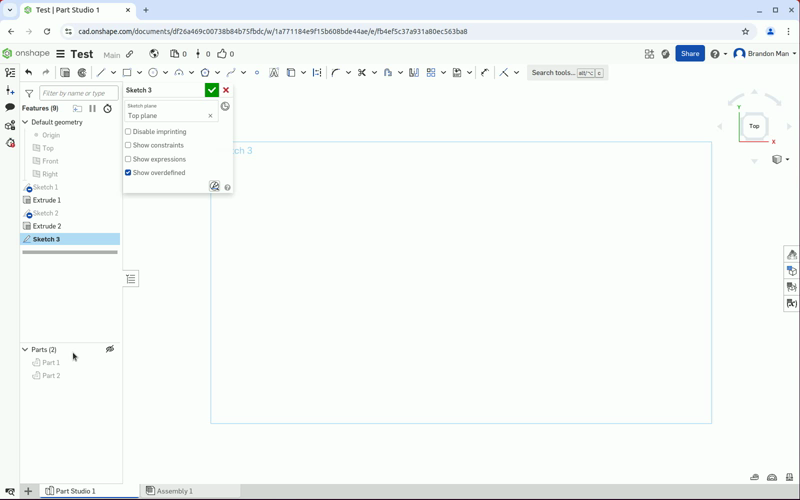
key(c)
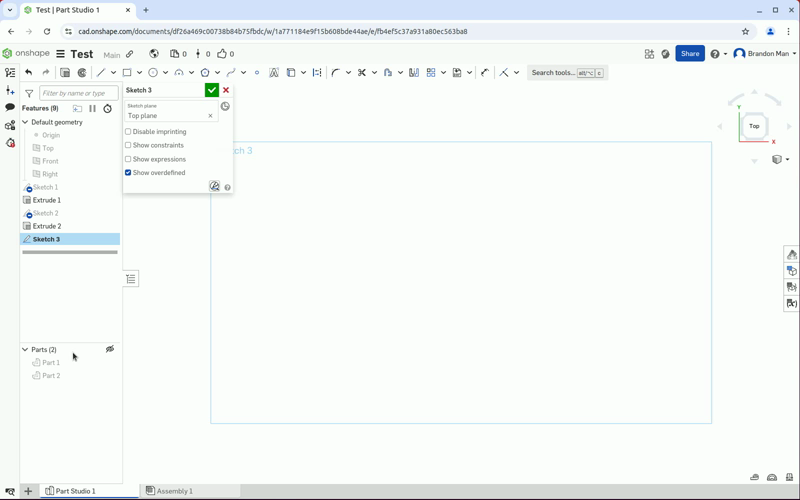
key_down(shift)
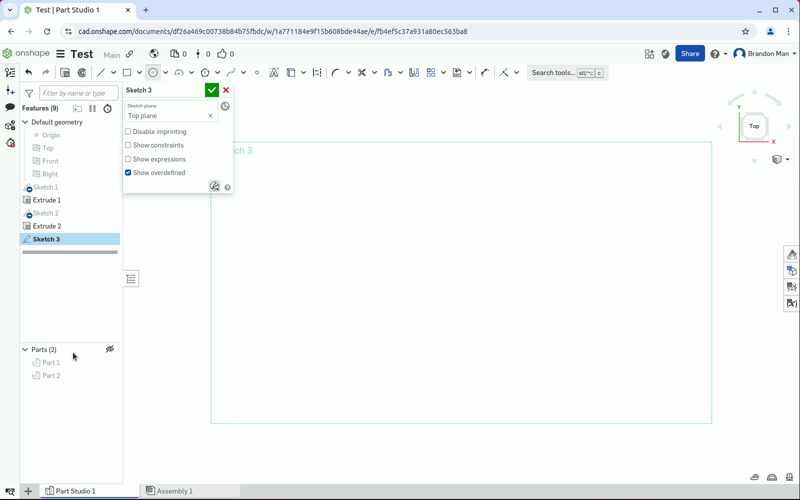
mouse_move(489, 311)
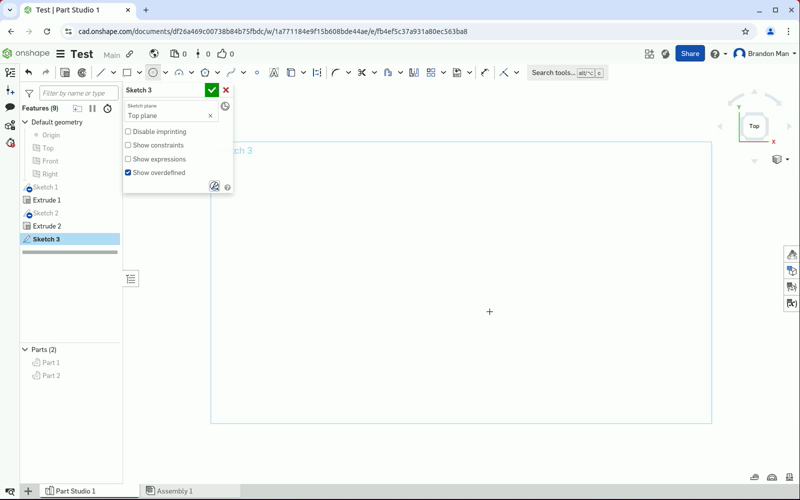
click(489, 311)
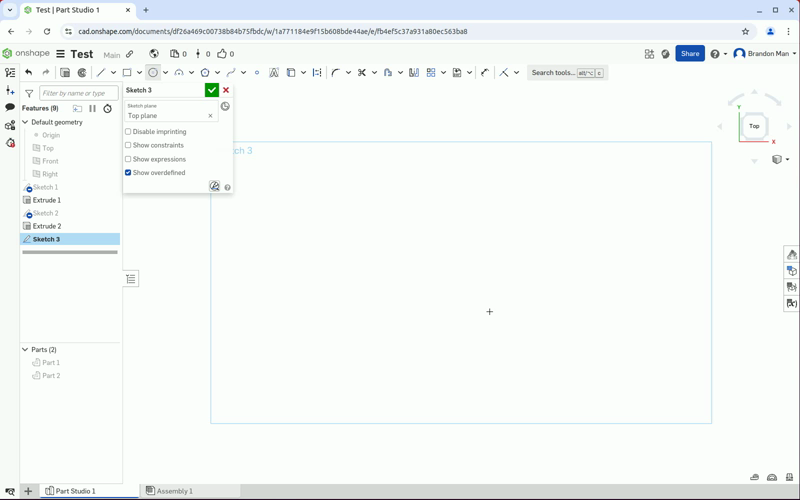
key_up(shift)
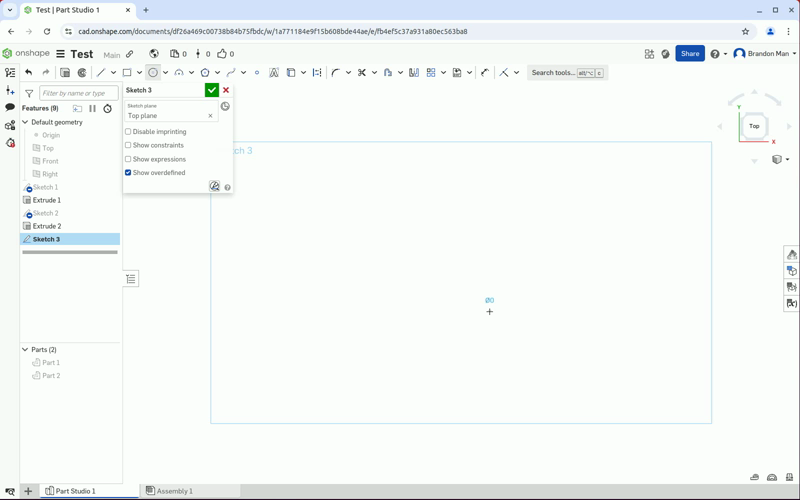
mouse_move(507, 311)
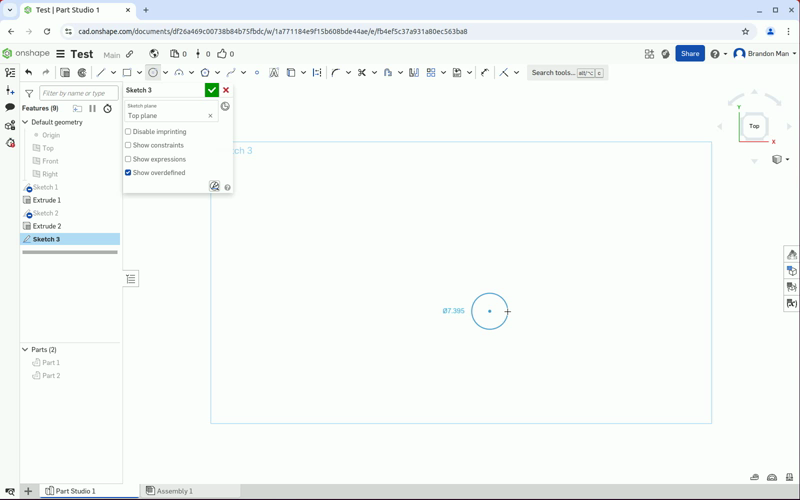
click(507, 311)
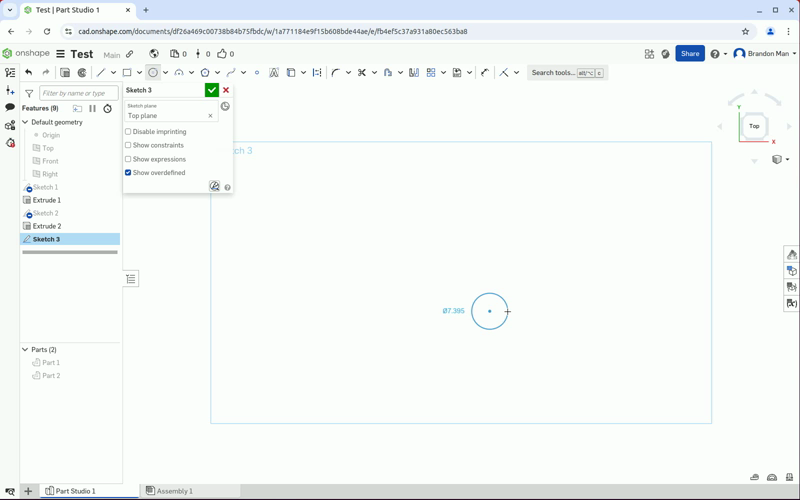
key(esc)
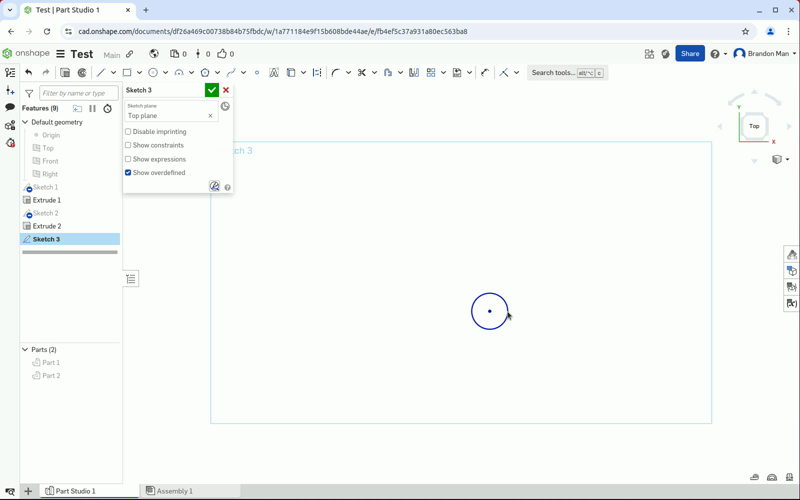
mouse_move(480, 306)
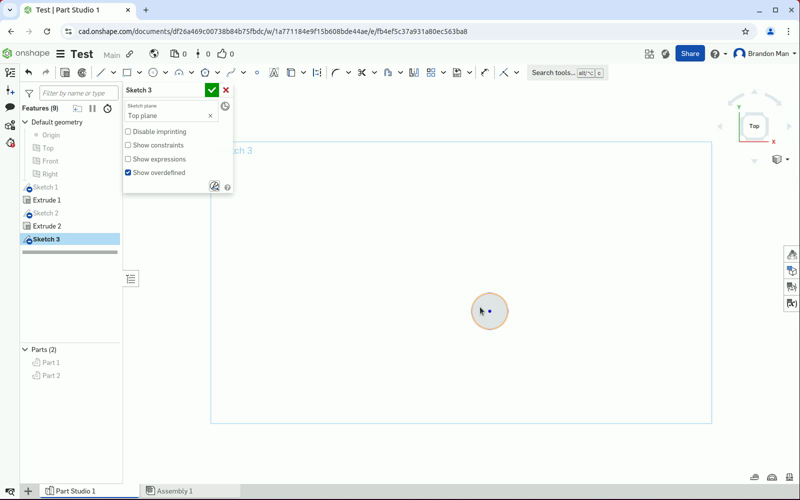
scroll(6)
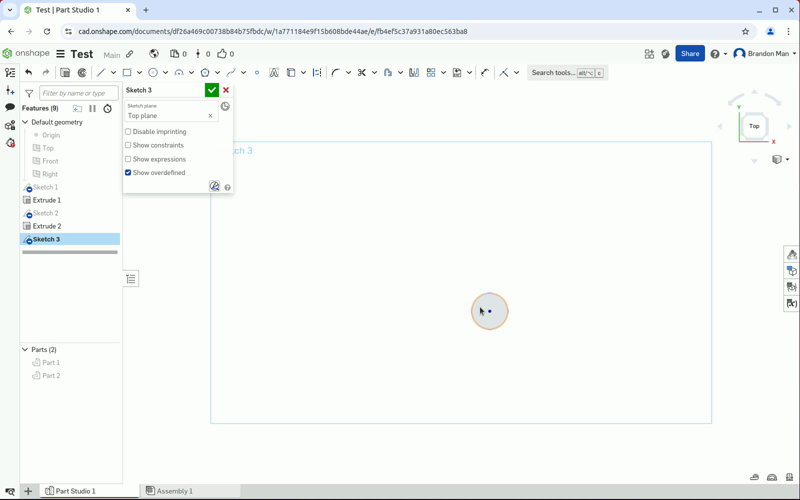
scroll(6)
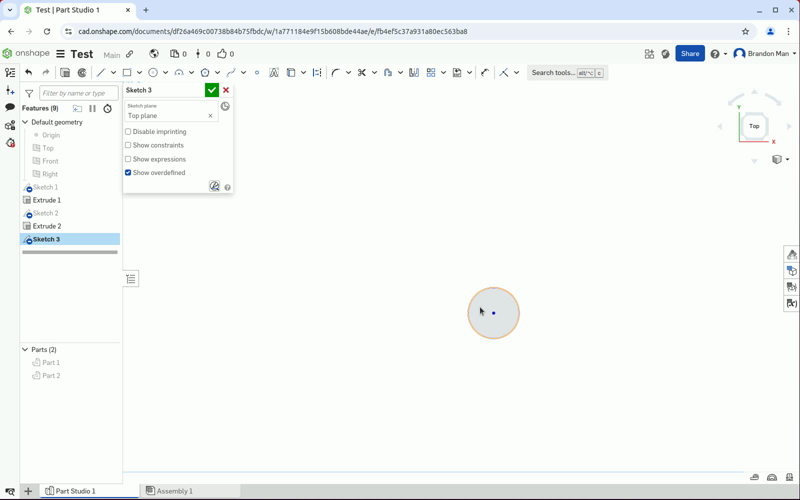
scroll(6)
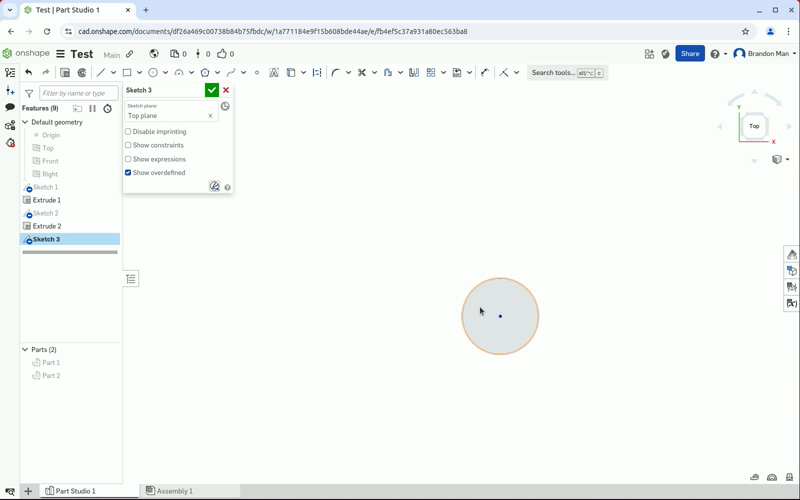
scroll(6)
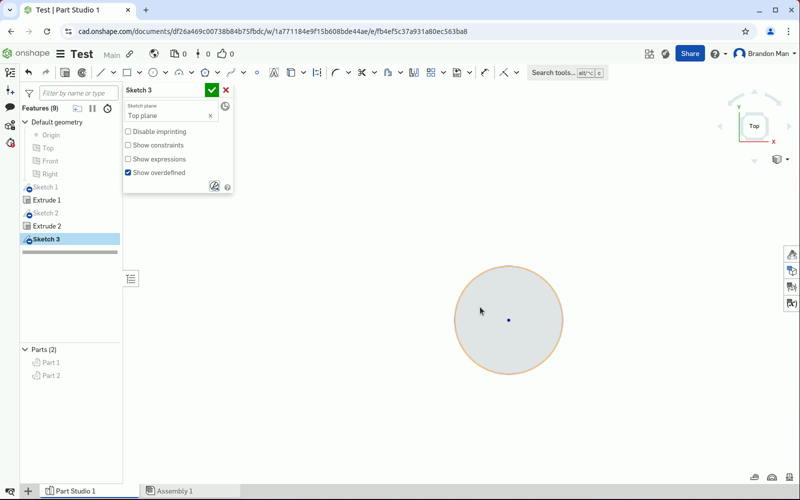
scroll(6)
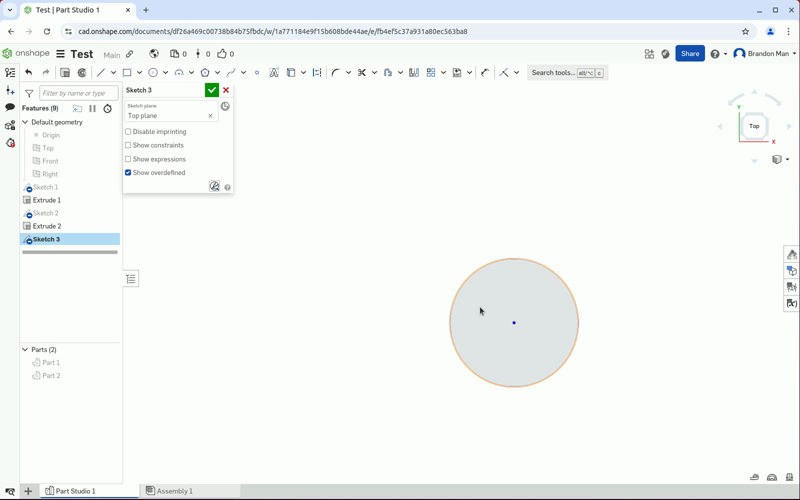
scroll(6)
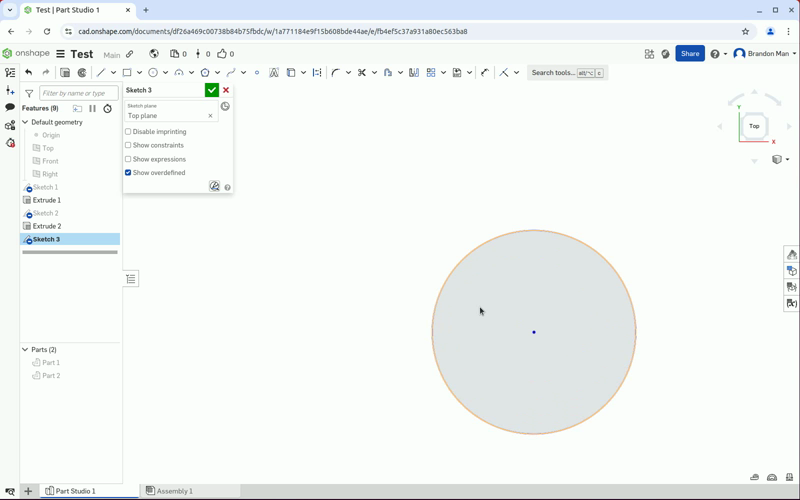
scroll(6)
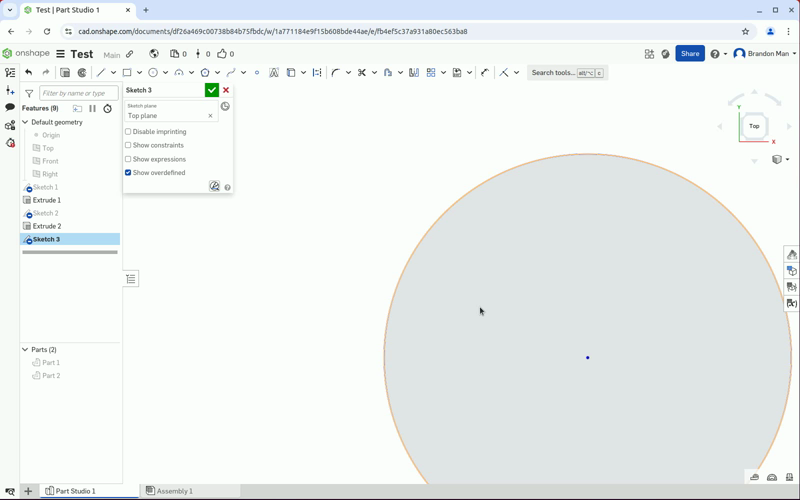
click(480, 306)
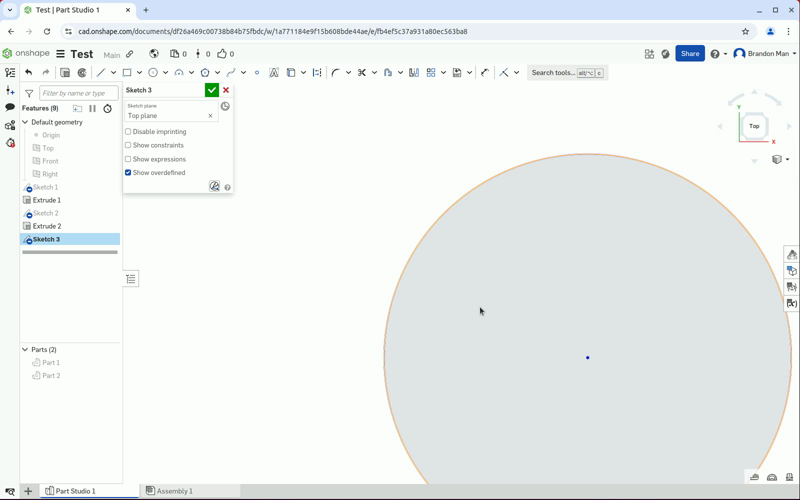
scroll(-6)
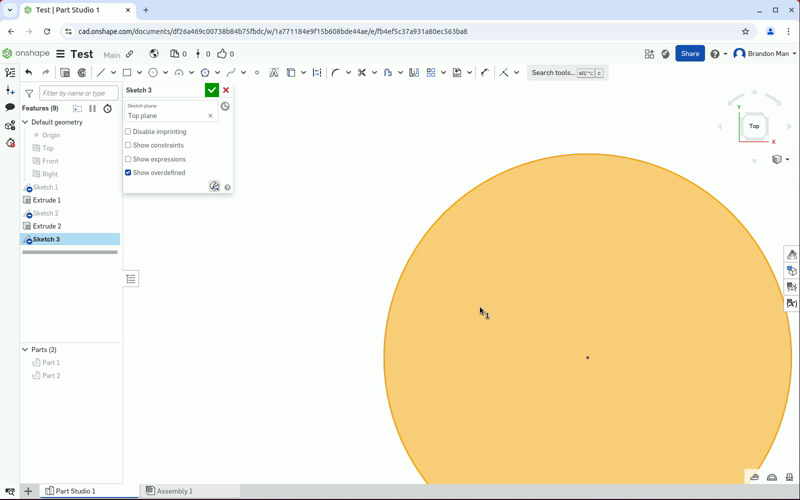
scroll(-6)
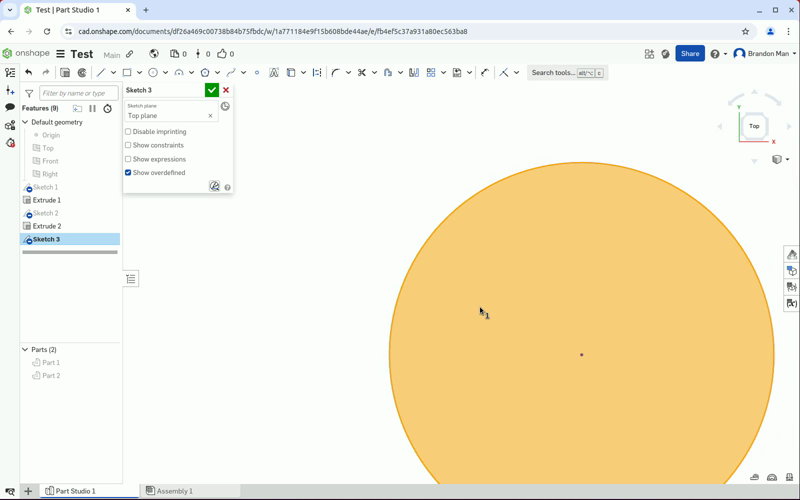
scroll(-6)
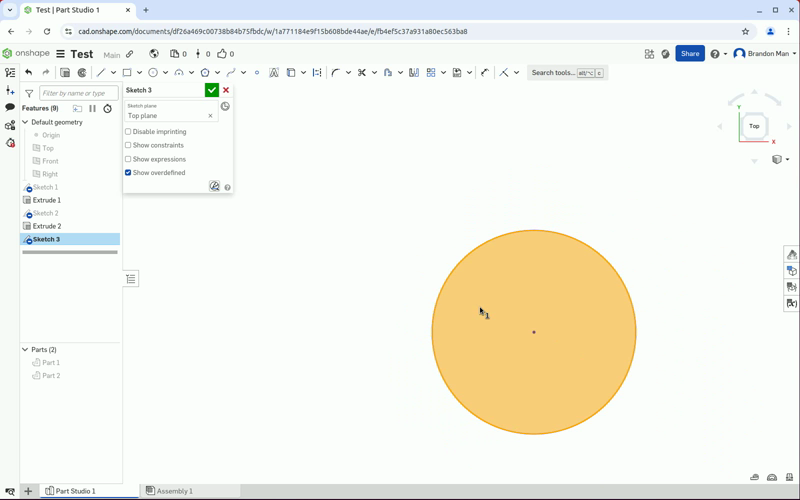
scroll(-6)
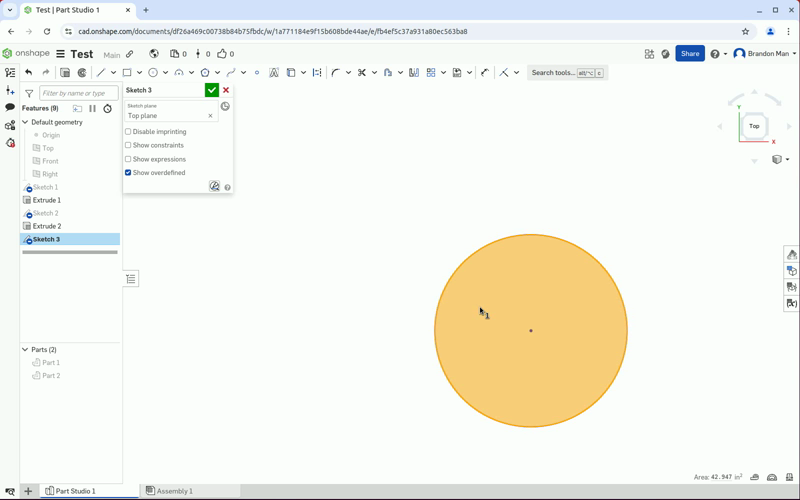
scroll(-6)
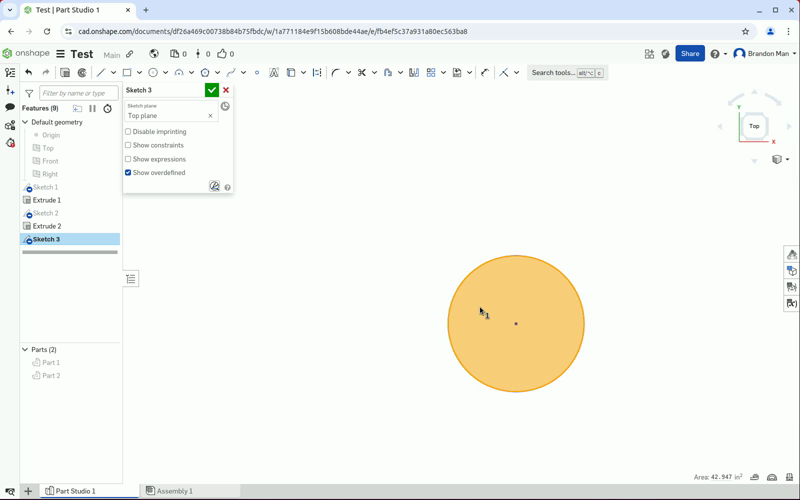
scroll(-6)
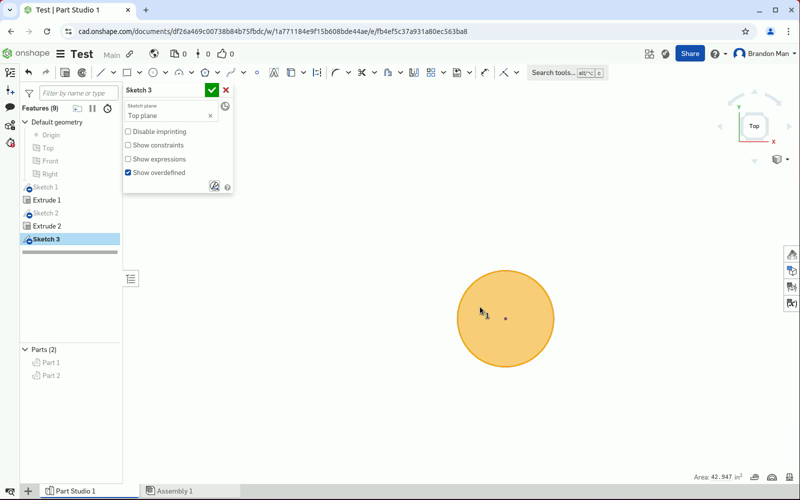
scroll(-6)
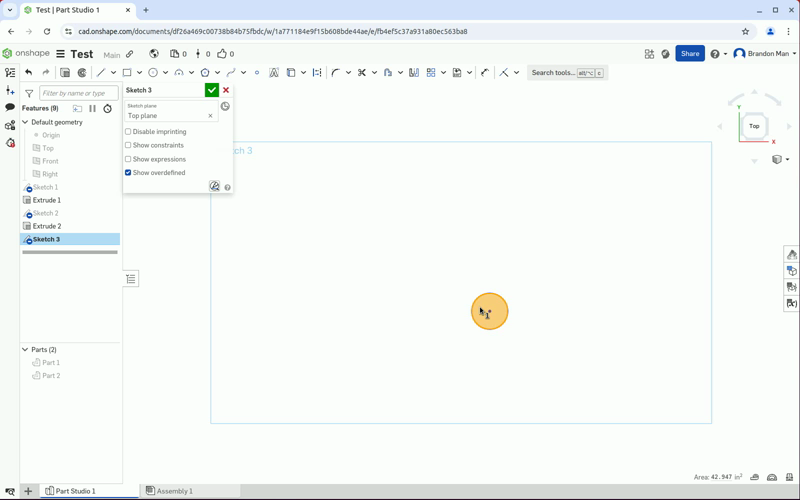
mouse_move(73, 352)
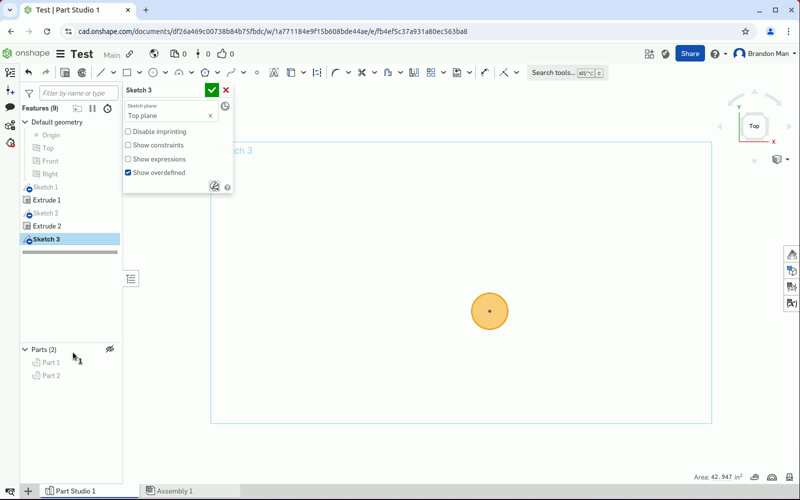
key(shift+y)
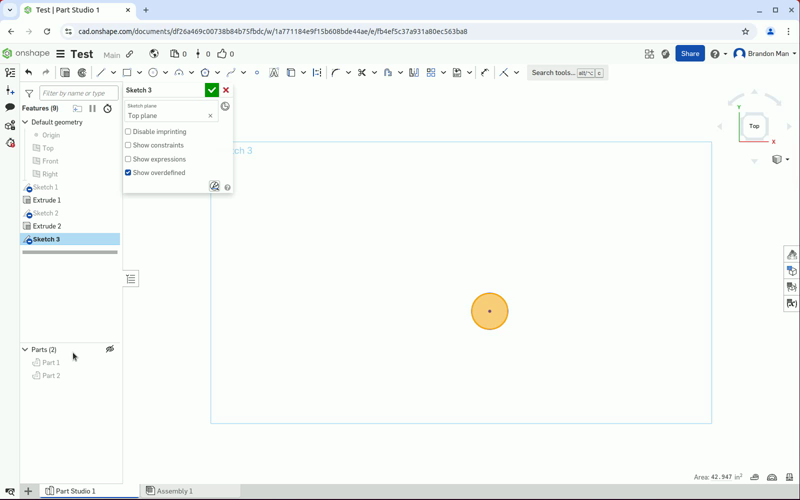
key(shift+e)
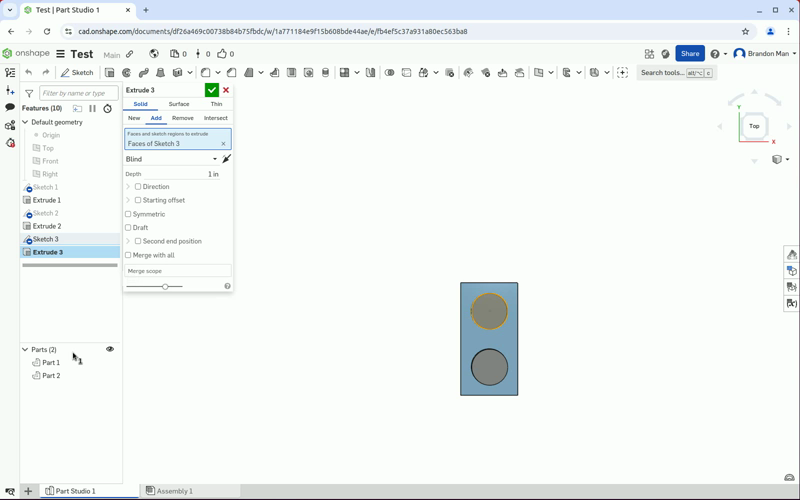
mouse_move(143, 106)
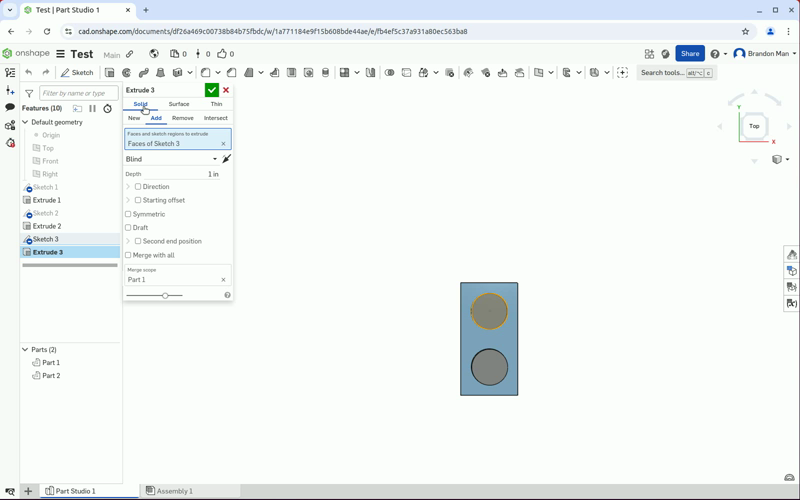
click(143, 106)
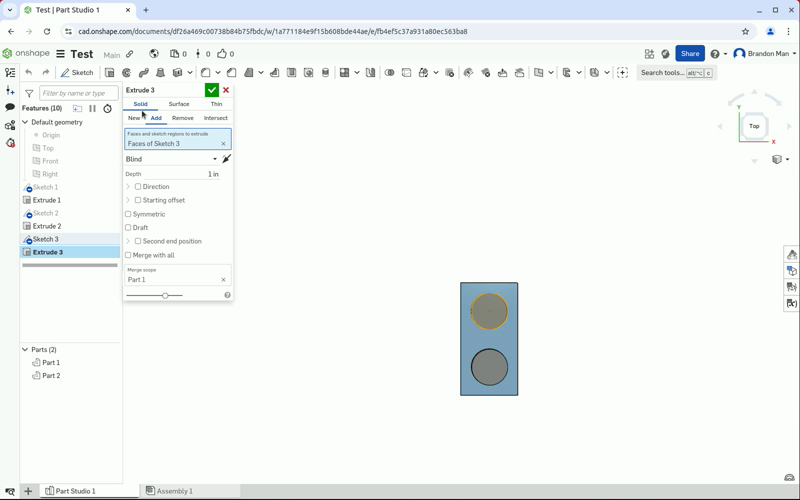
mouse_move(137, 120)
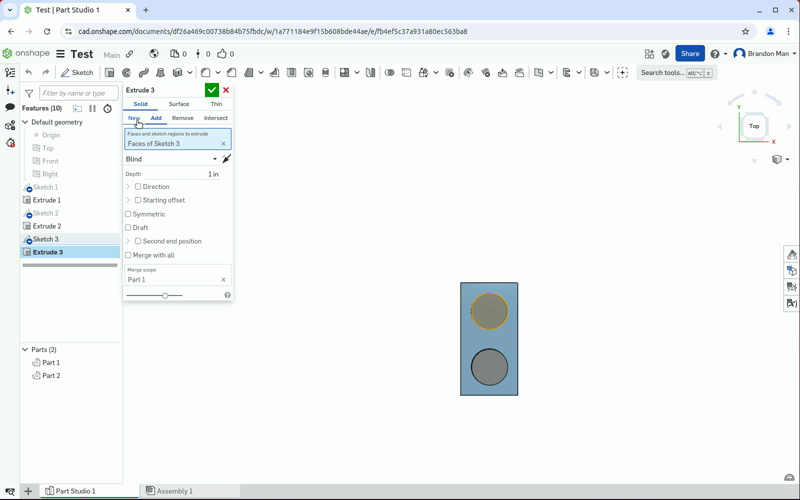
click(137, 120)
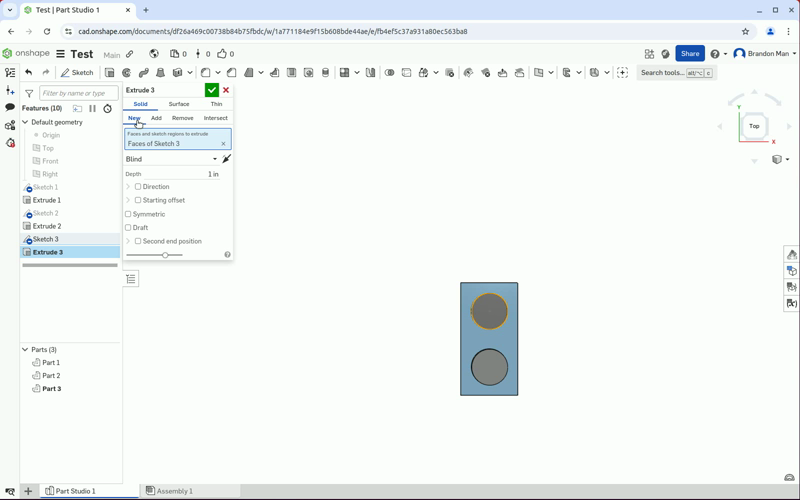
key(tab, 4)
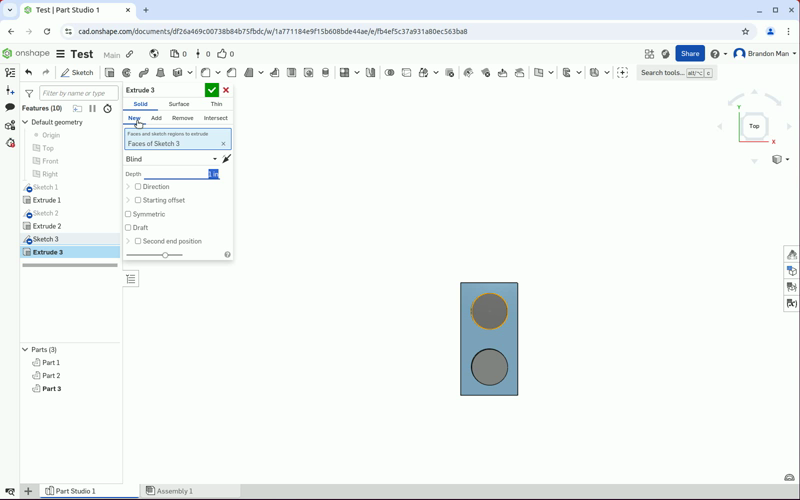
text(6.74)
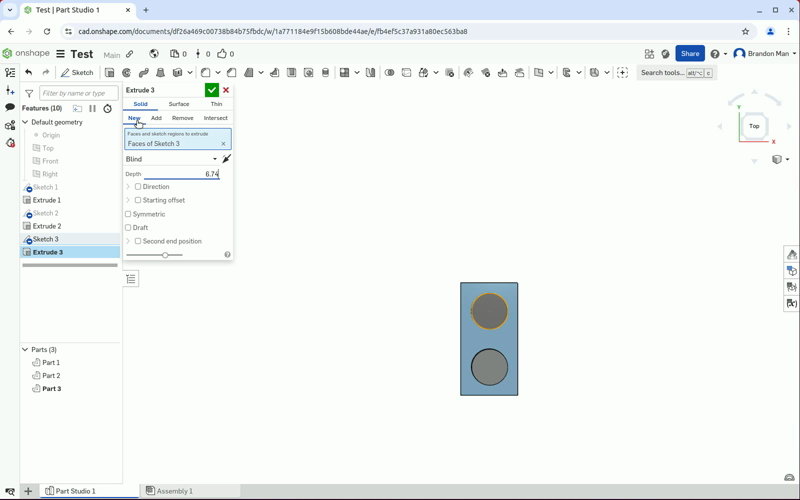
key(enter)
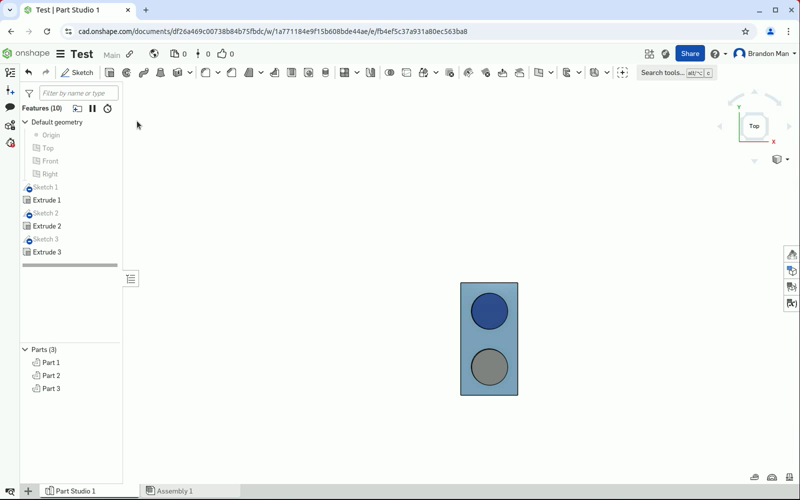
key(shift+h)
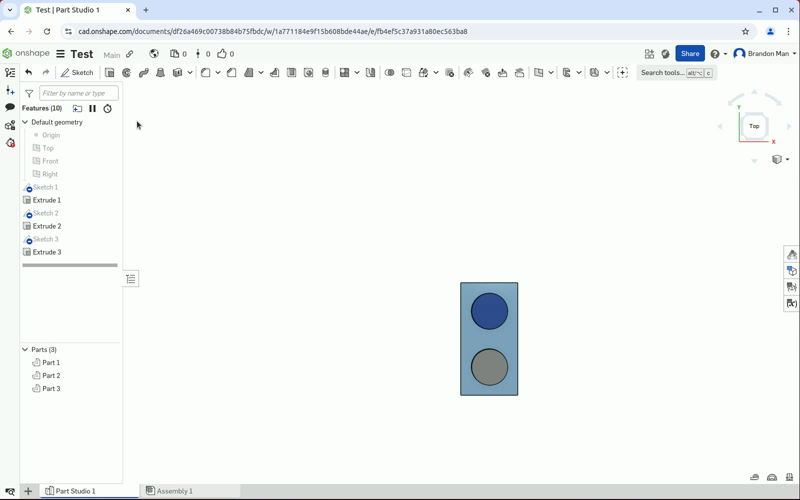
key(shift+h)
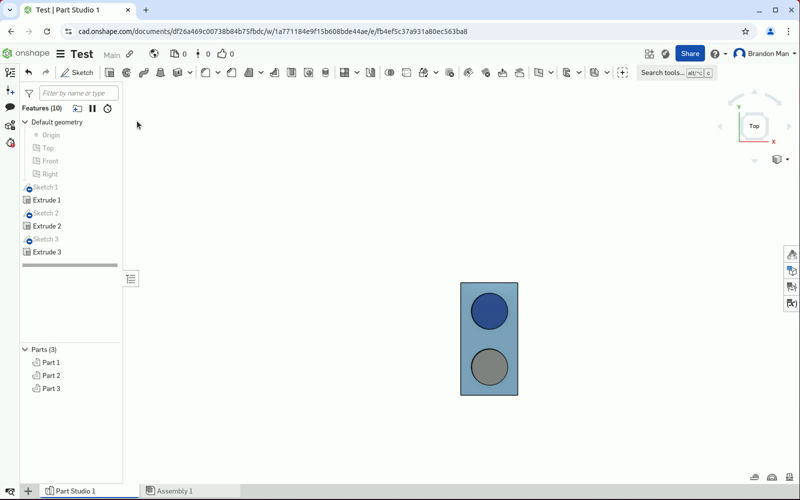
key(shift+7)
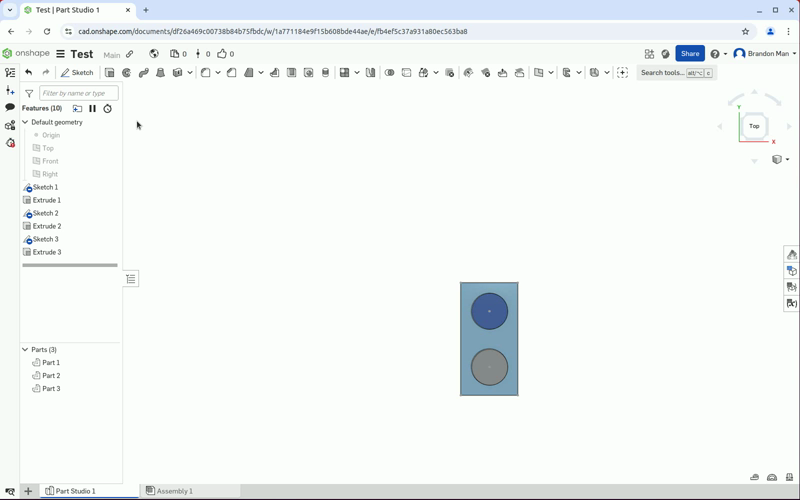
key(up, 3)
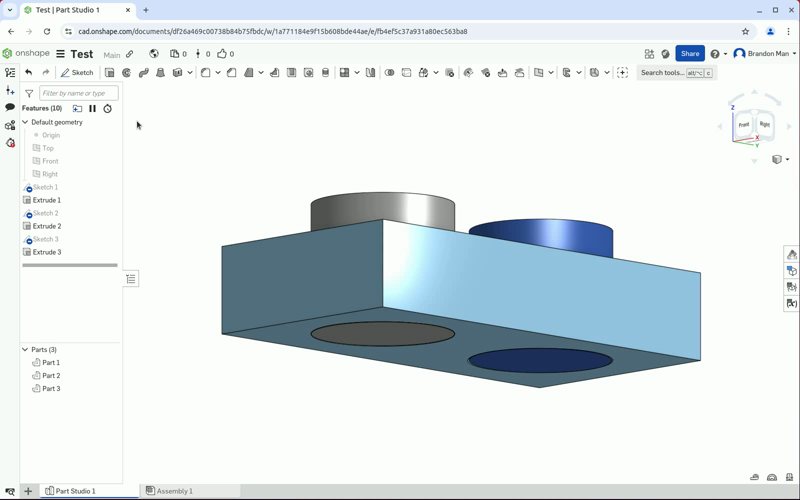
key(left, 3)
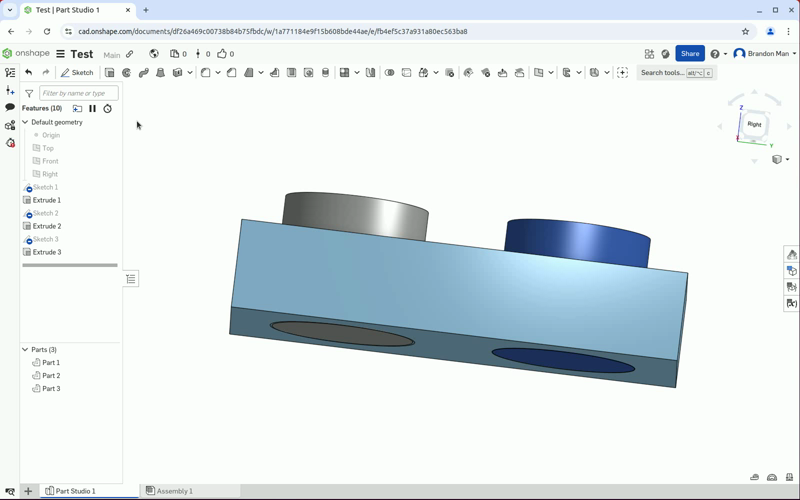
key(right, 3)
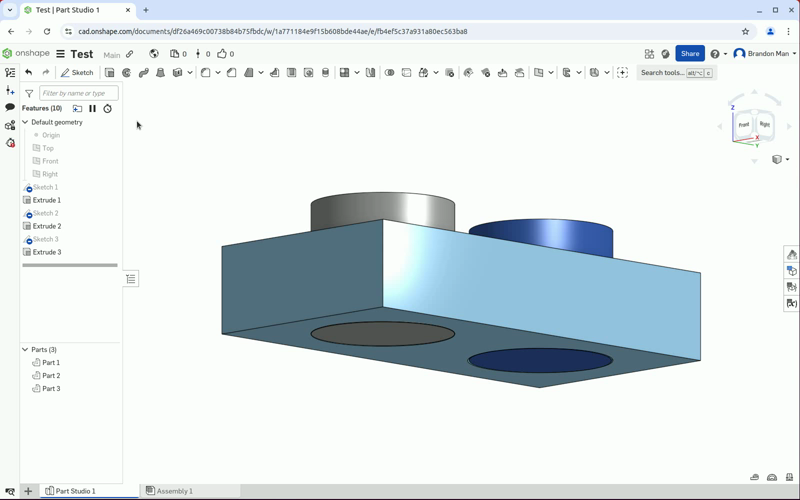
key(down, 3)
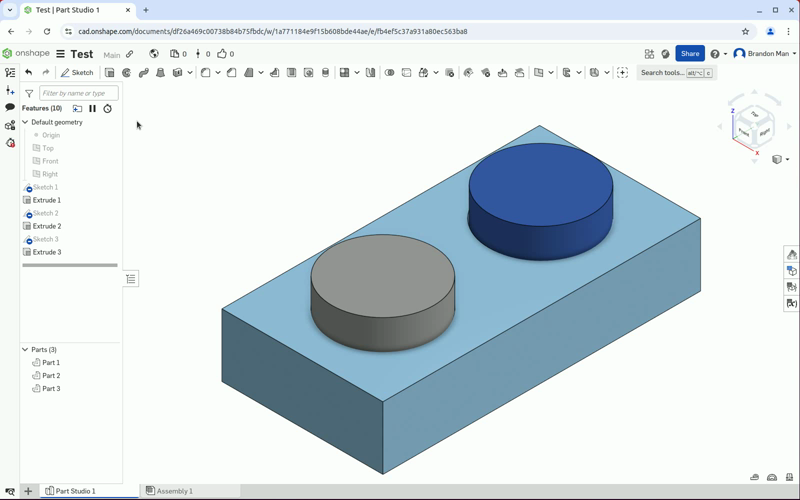
mouse_move(73, 189)
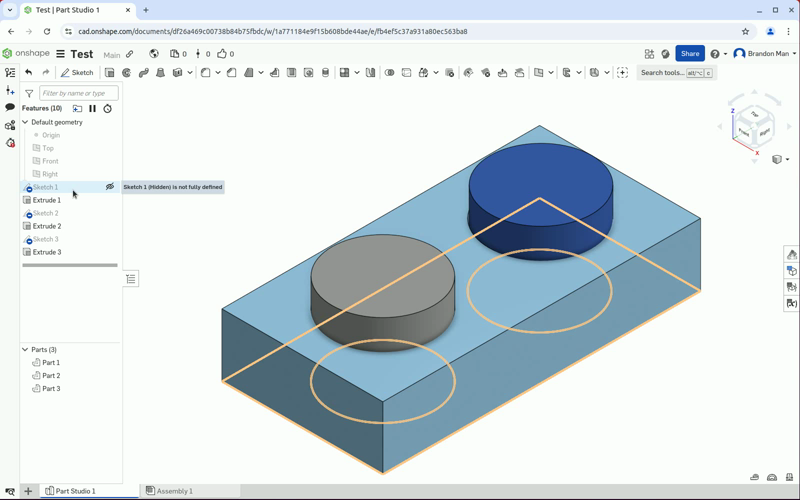
click(73, 189)